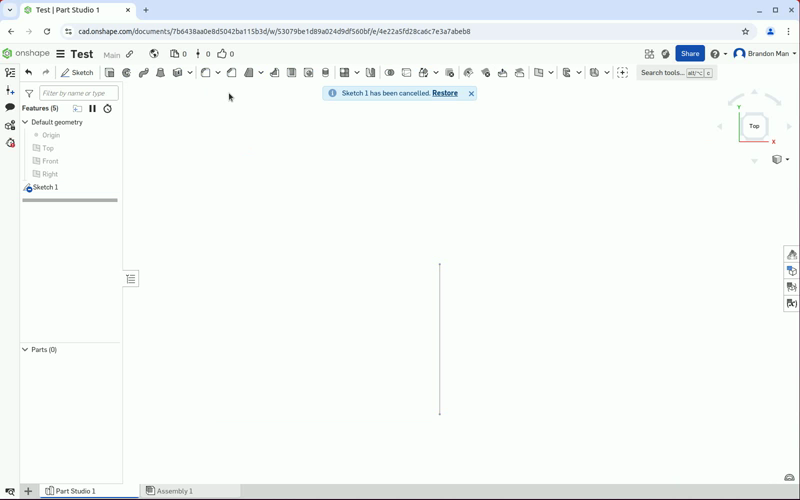
key(shift+h)
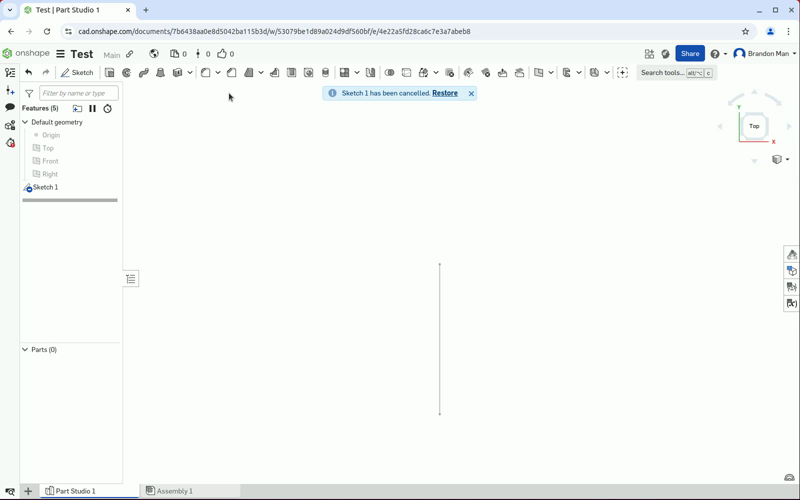
key(shift+s)
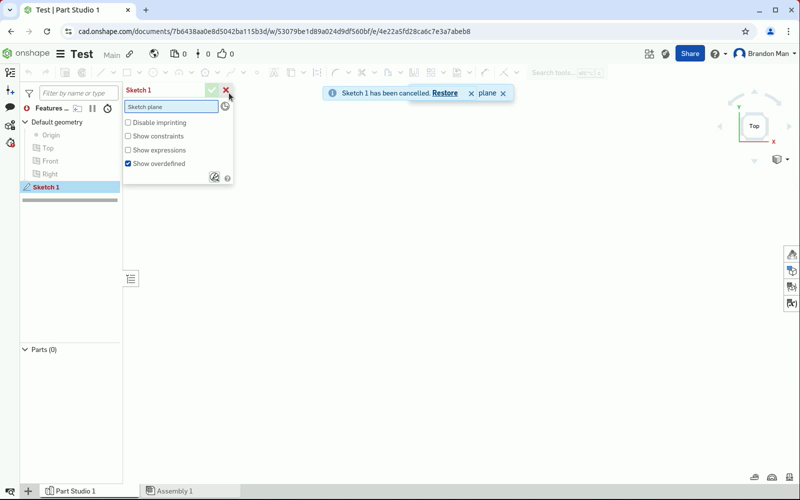
mouse_move(73, 150)
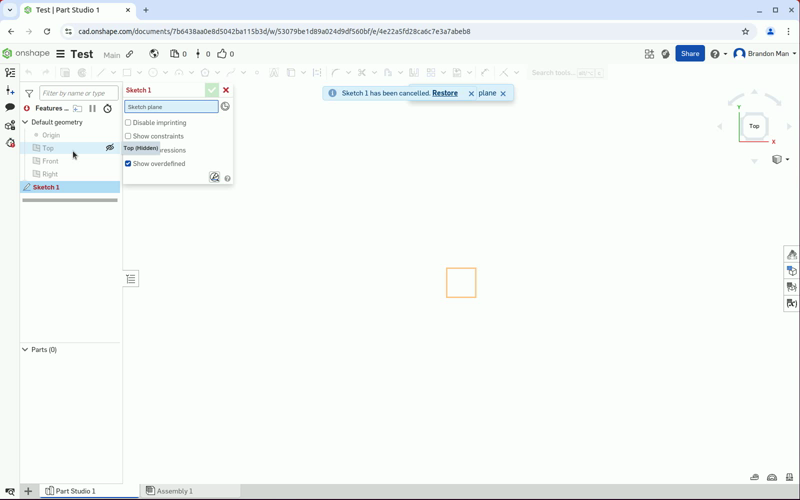
click(73, 150)
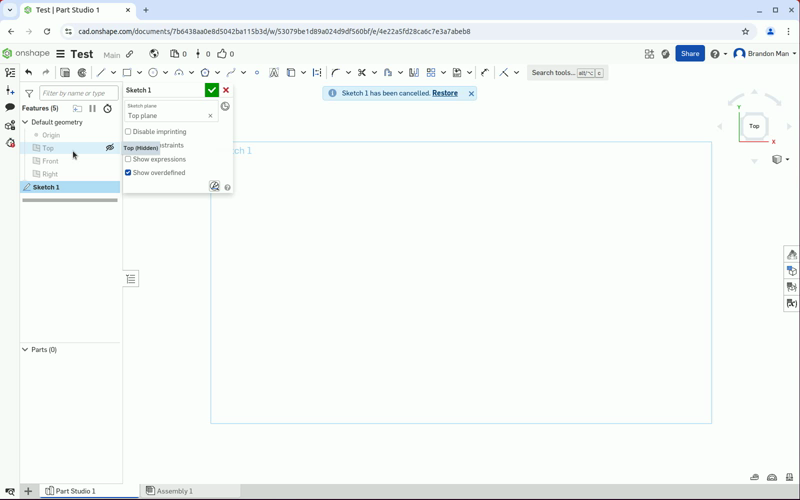
mouse_move(73, 352)
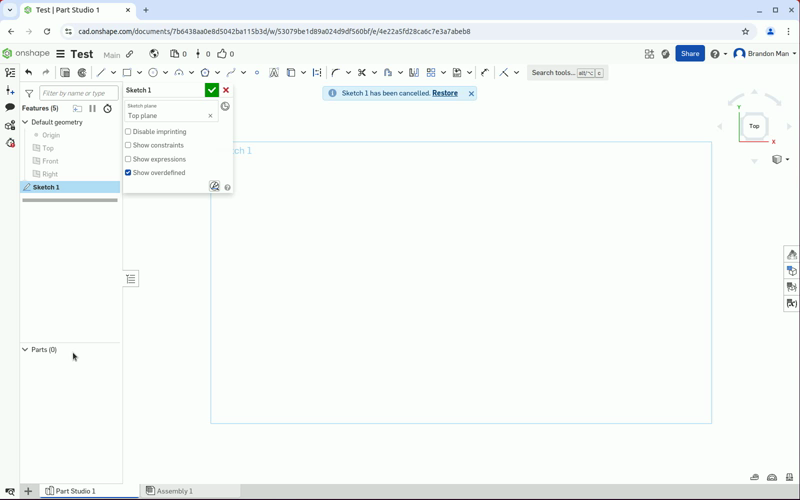
key(y)
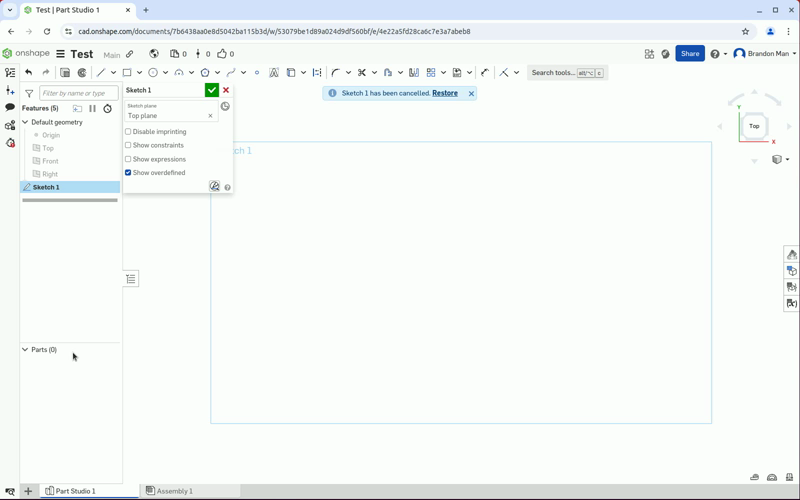
key(c)
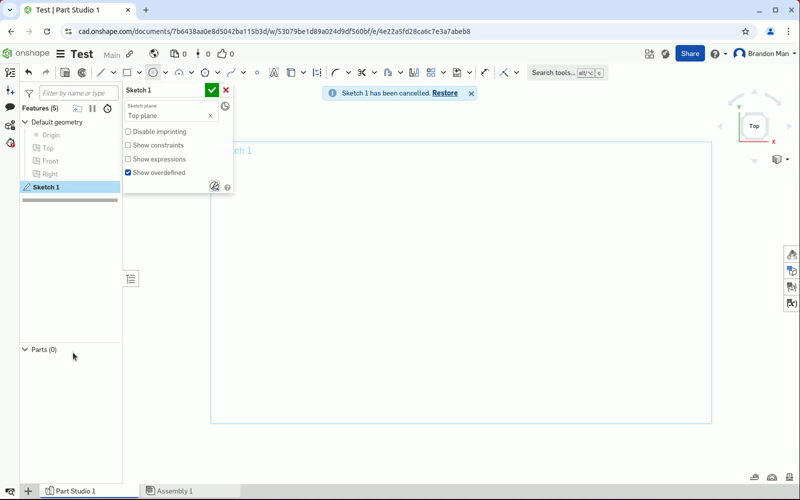
key_down(shift)
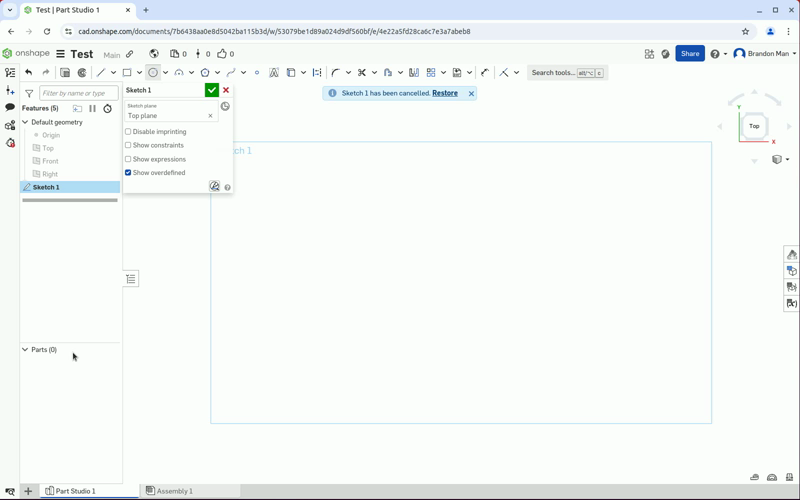
mouse_move(460, 282)
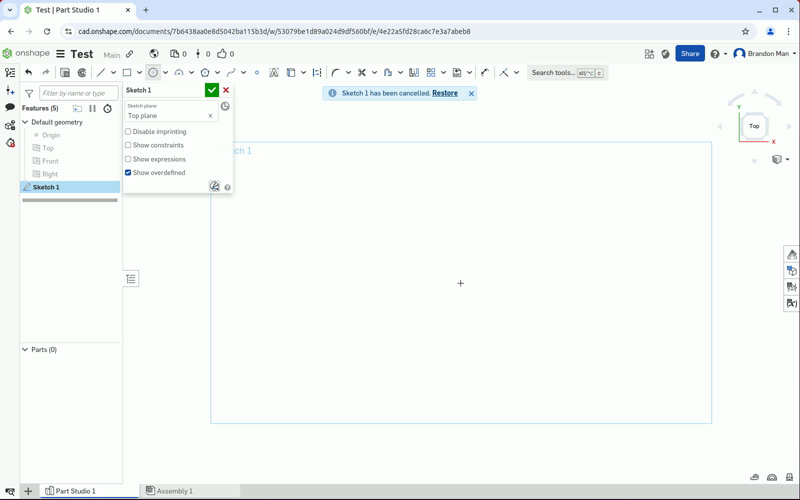
click(460, 282)
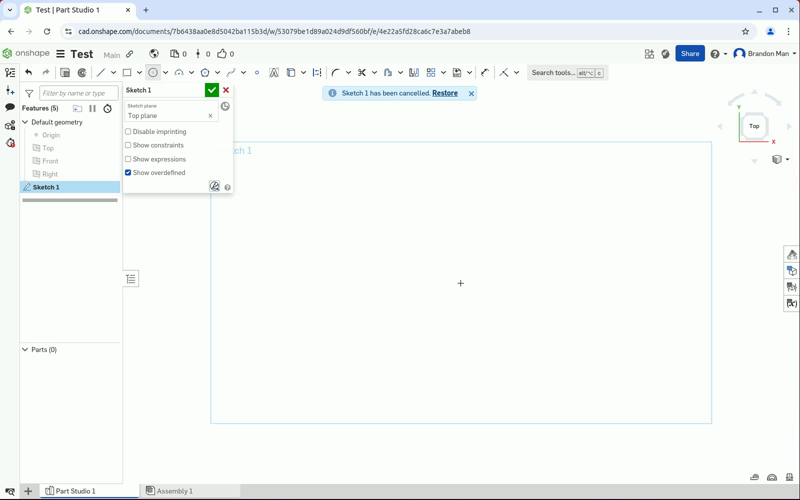
key_up(shift)
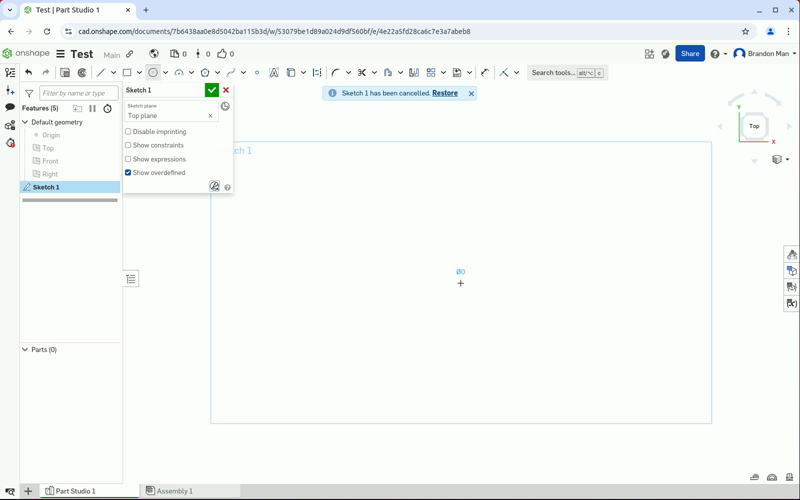
mouse_move(477, 282)
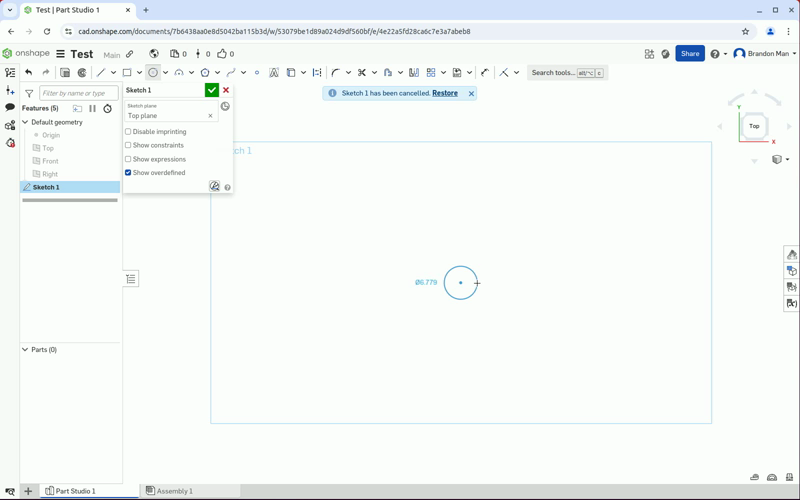
click(477, 282)
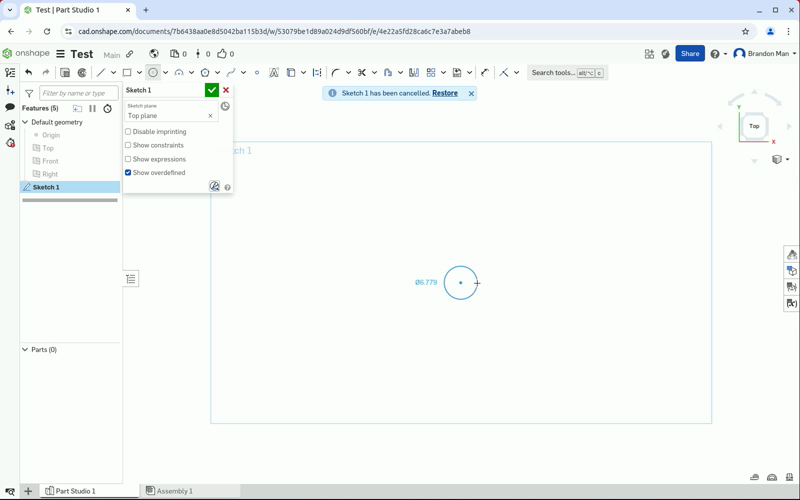
key(esc)
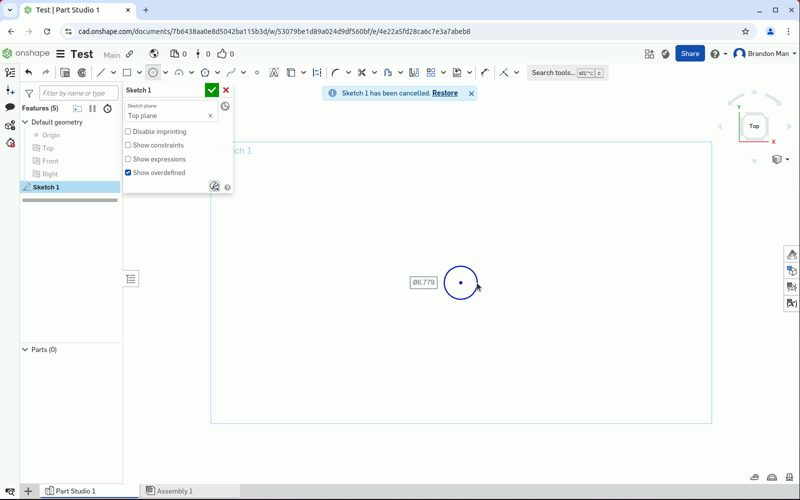
key(l)
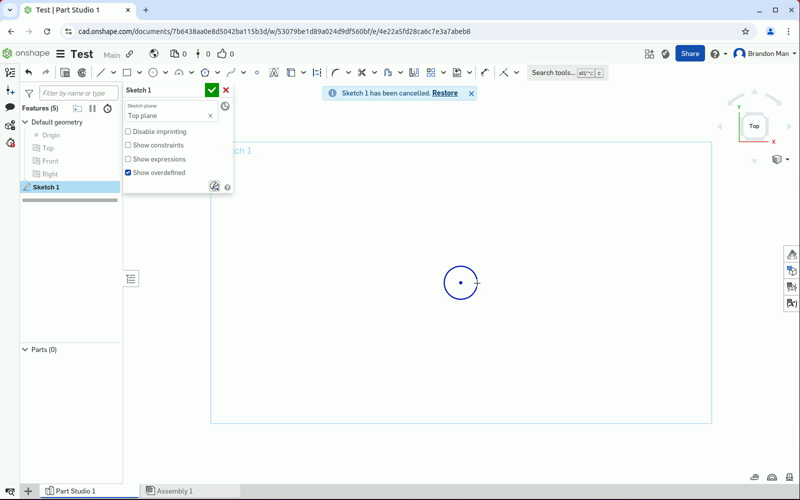
key_down(shift)
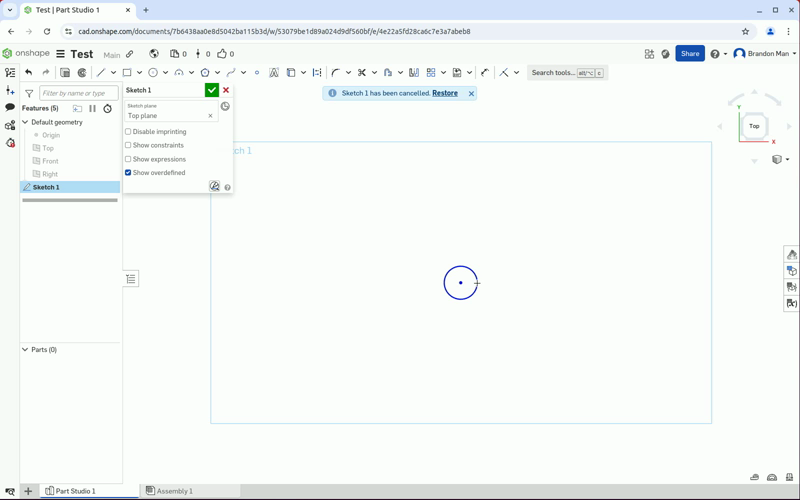
mouse_move(450, 282)
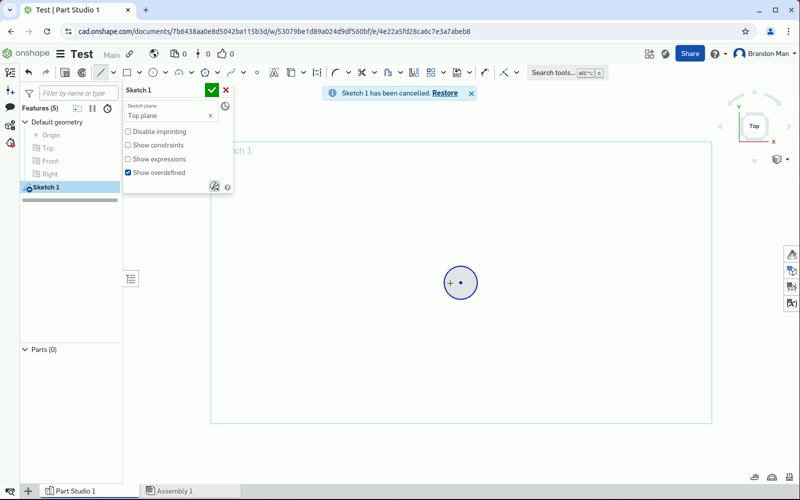
click(450, 282)
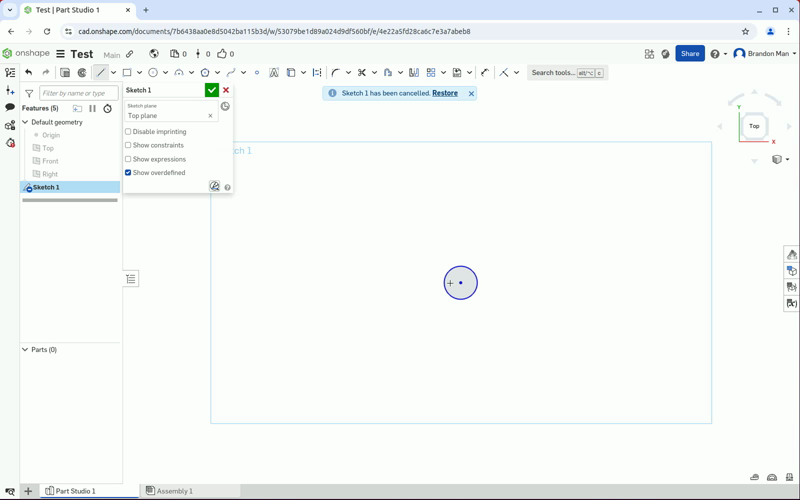
key_up(shift)
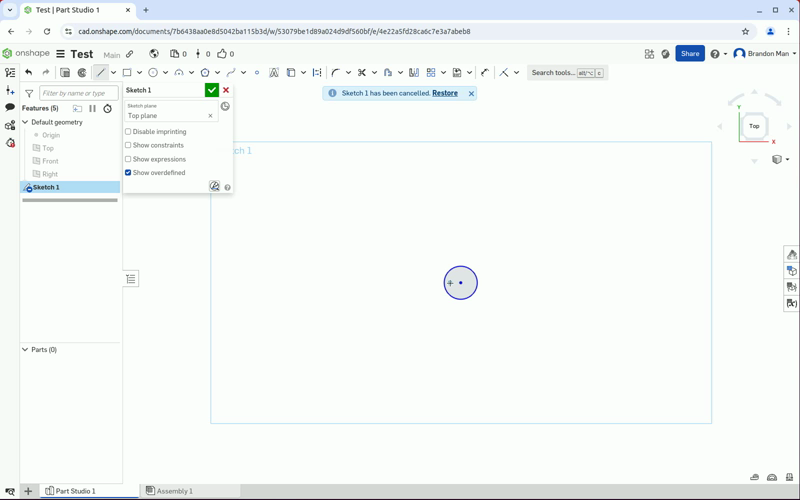
key_down(shift)
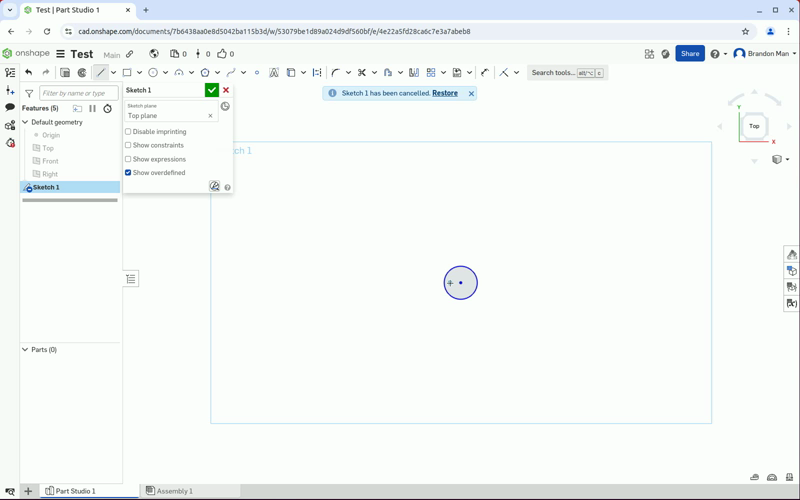
mouse_move(480, 282)
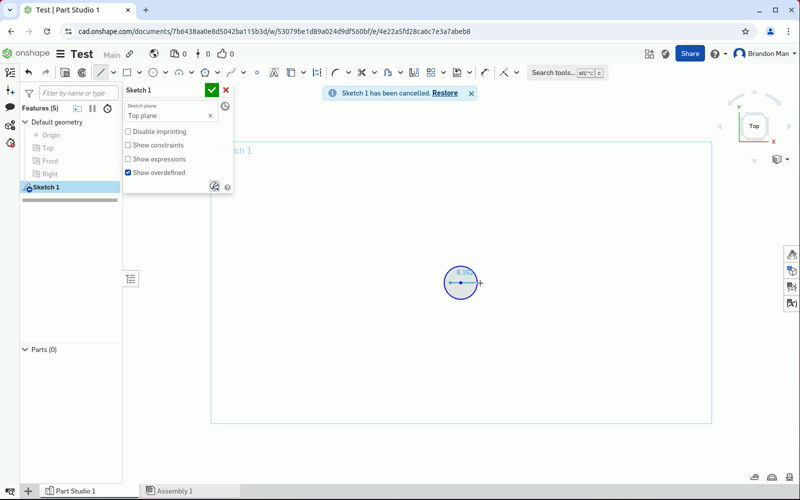
mouse_move(455, 292)
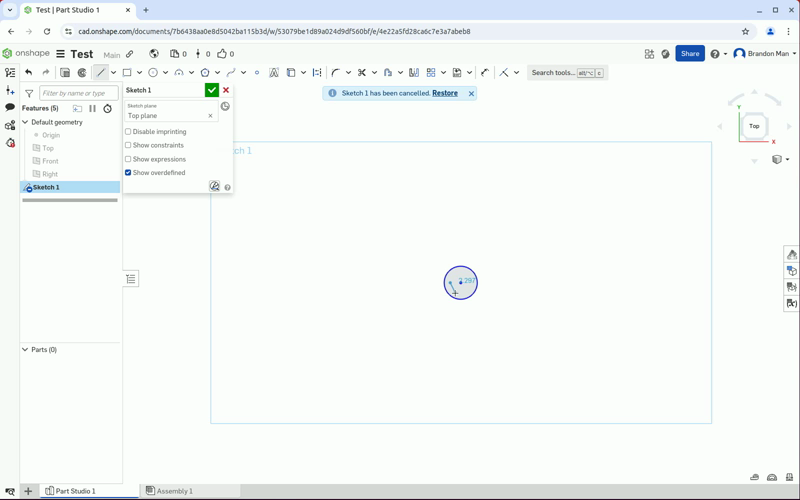
click(455, 292)
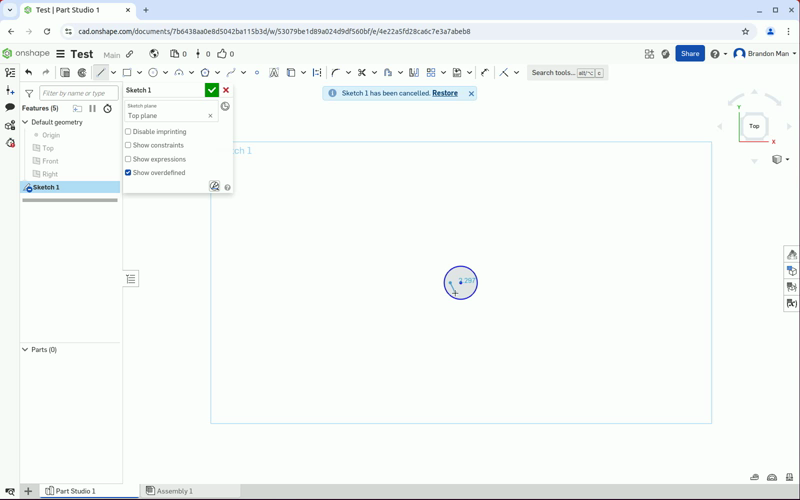
key_up(shift)
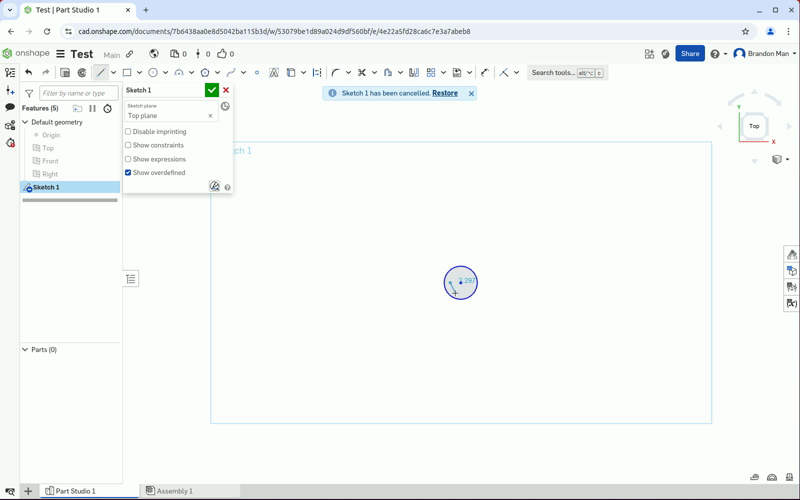
key_down(shift)
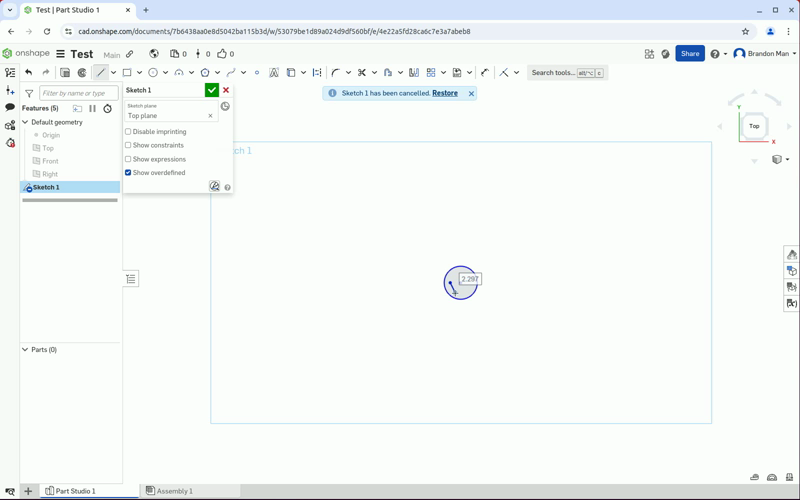
mouse_move(485, 292)
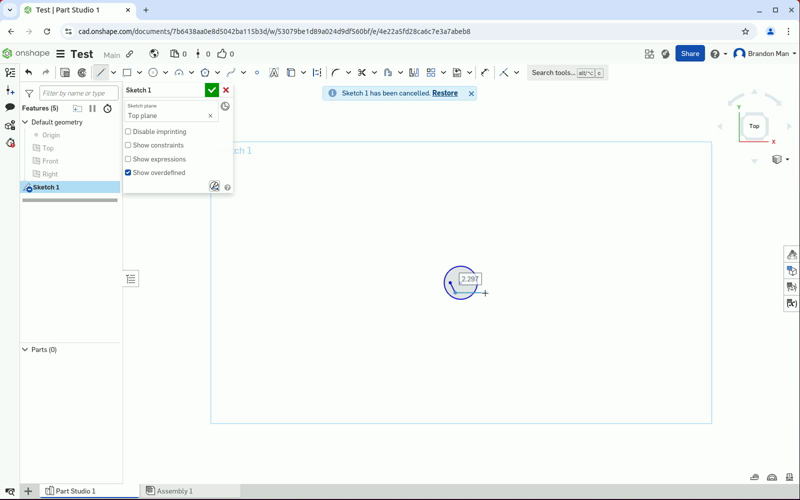
mouse_move(465, 292)
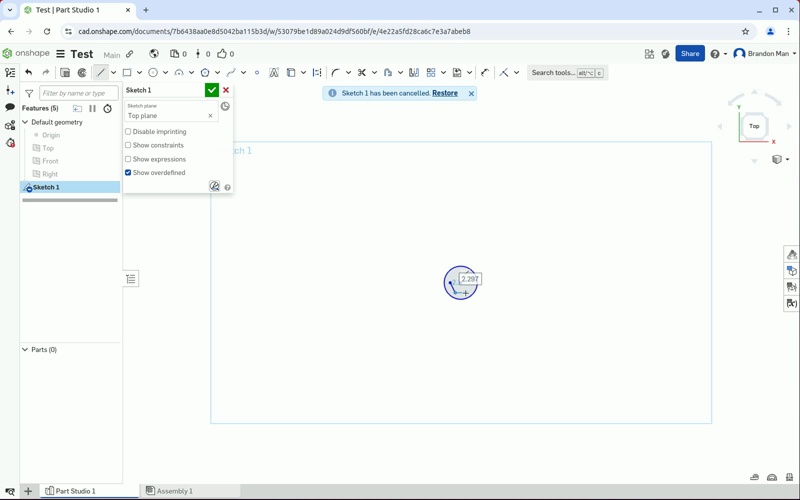
click(465, 292)
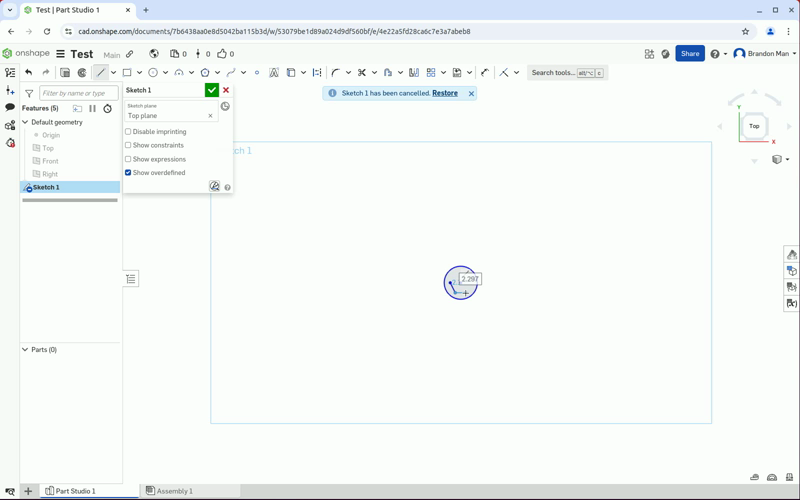
key_up(shift)
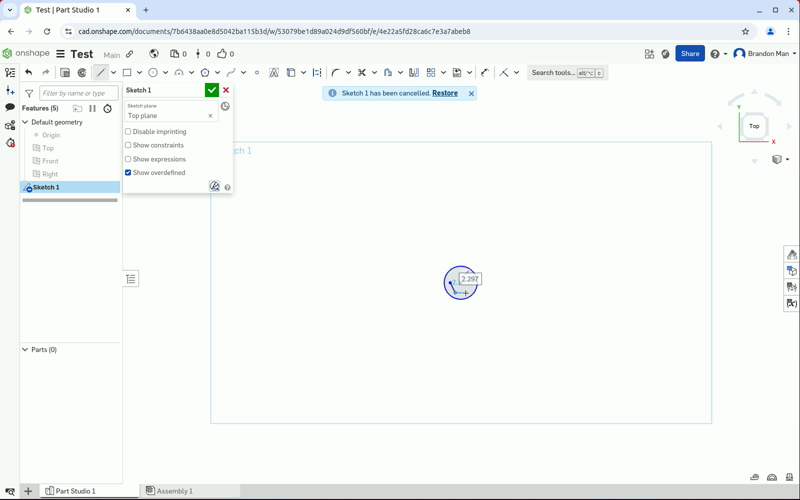
key_down(shift)
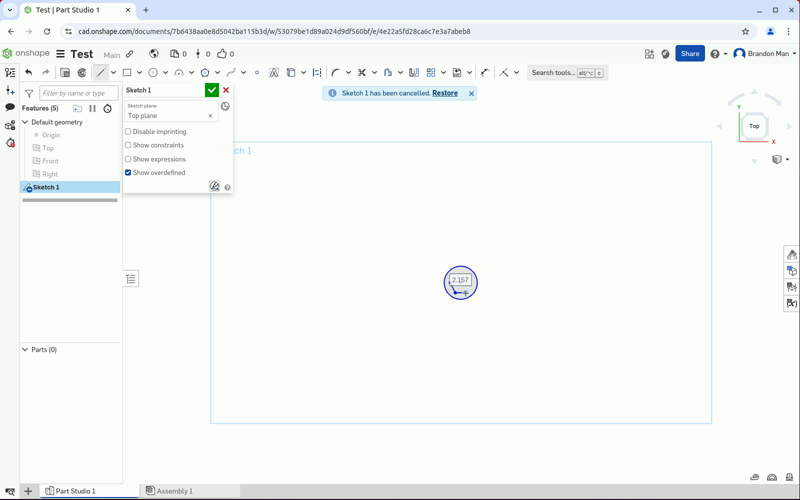
mouse_move(495, 292)
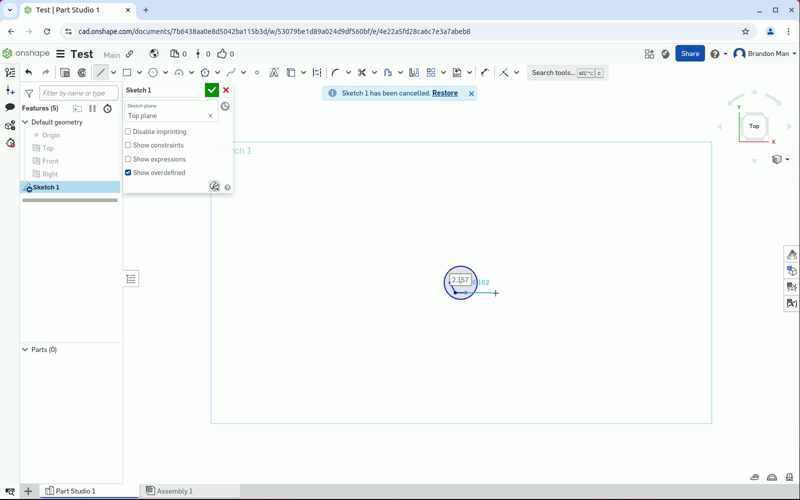
mouse_move(471, 282)
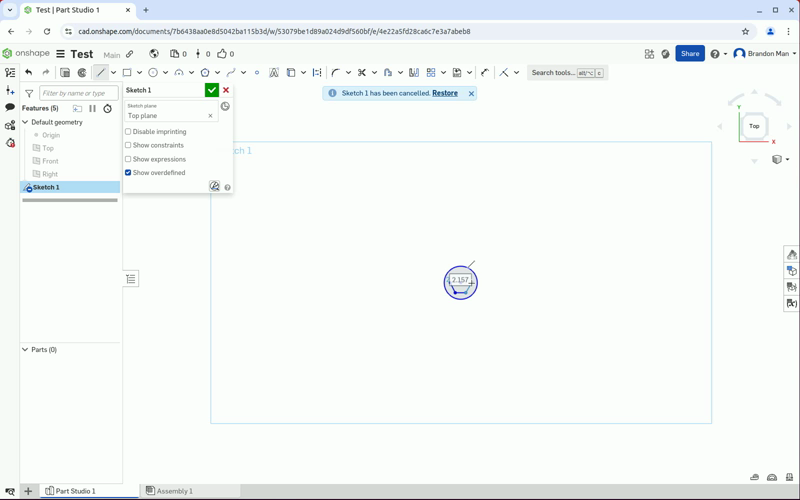
click(471, 282)
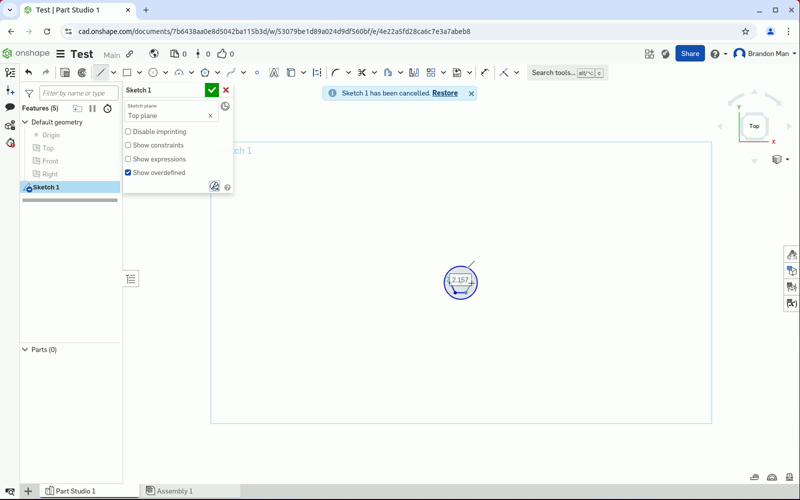
key_up(shift)
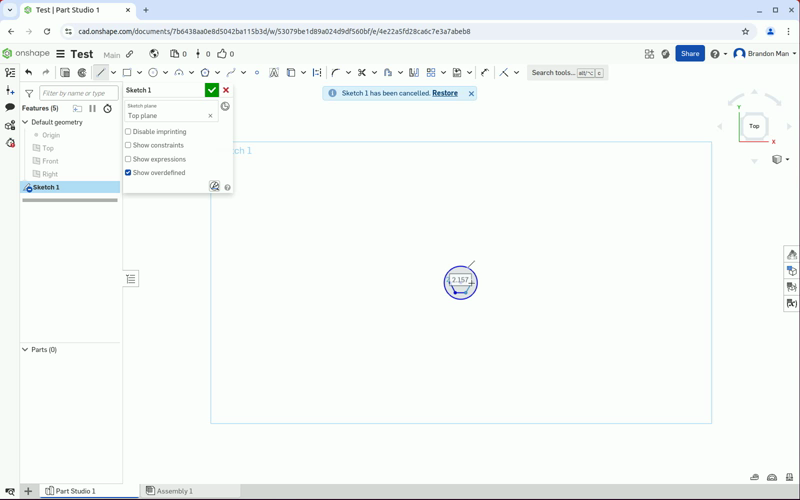
key_down(shift)
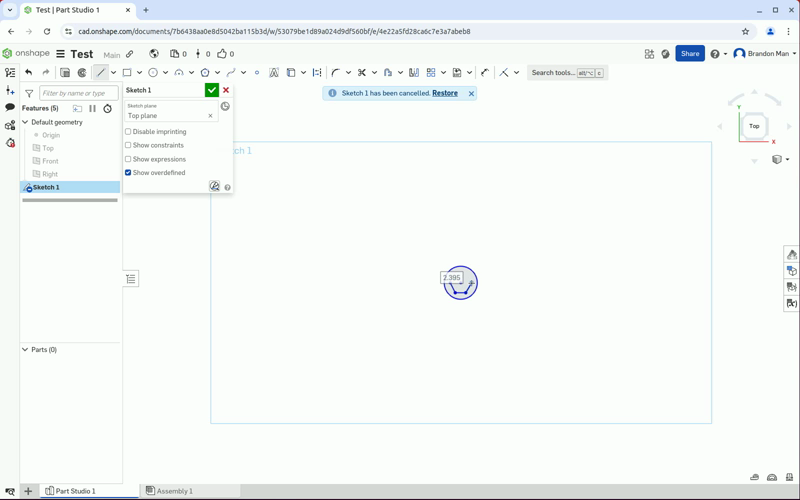
mouse_move(501, 282)
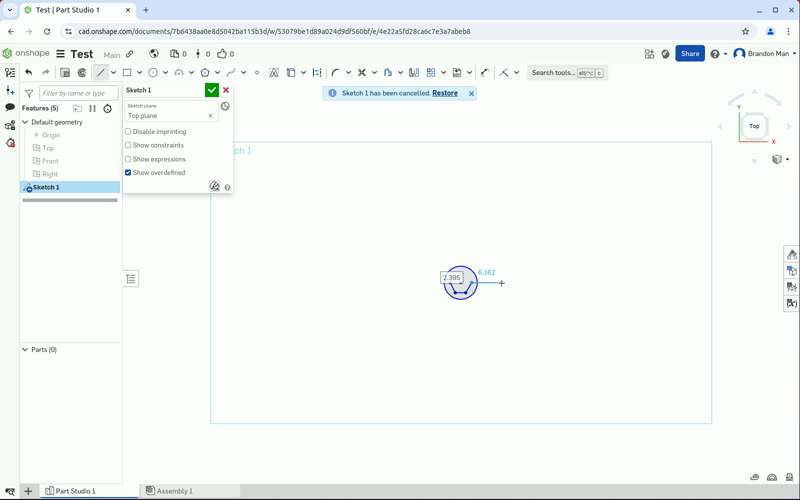
mouse_move(465, 273)
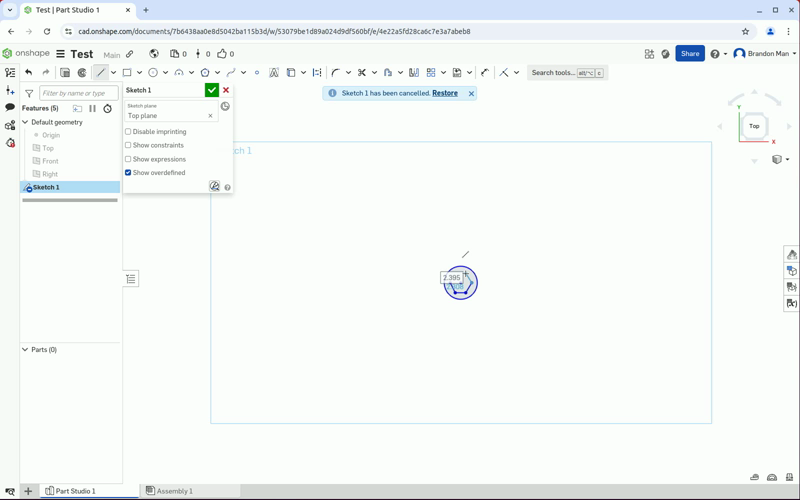
click(465, 273)
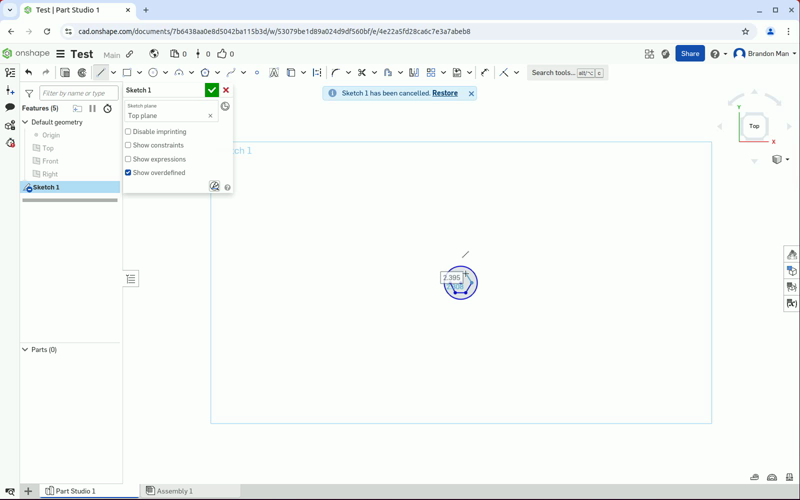
key_up(shift)
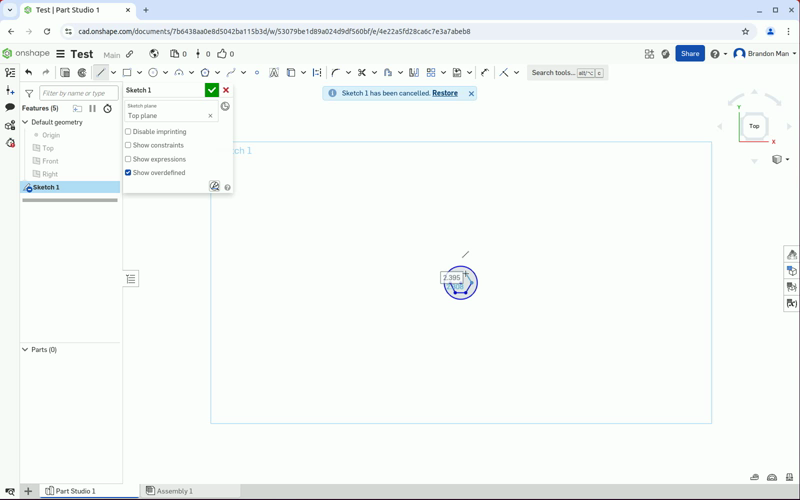
key_down(shift)
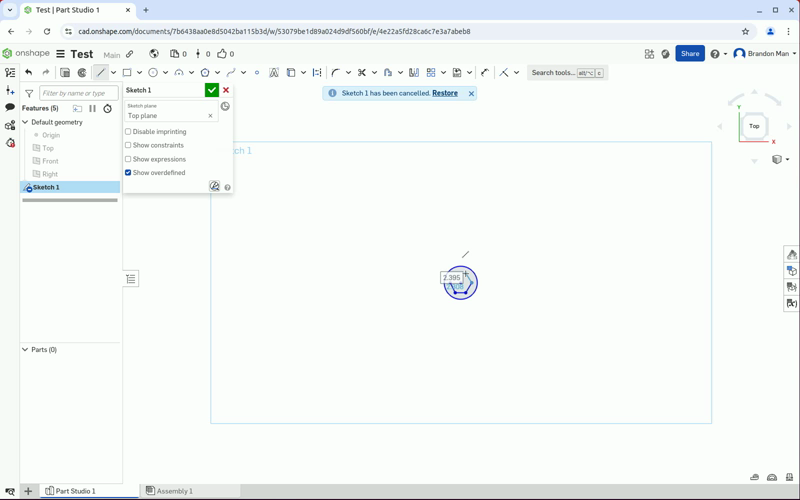
mouse_move(495, 273)
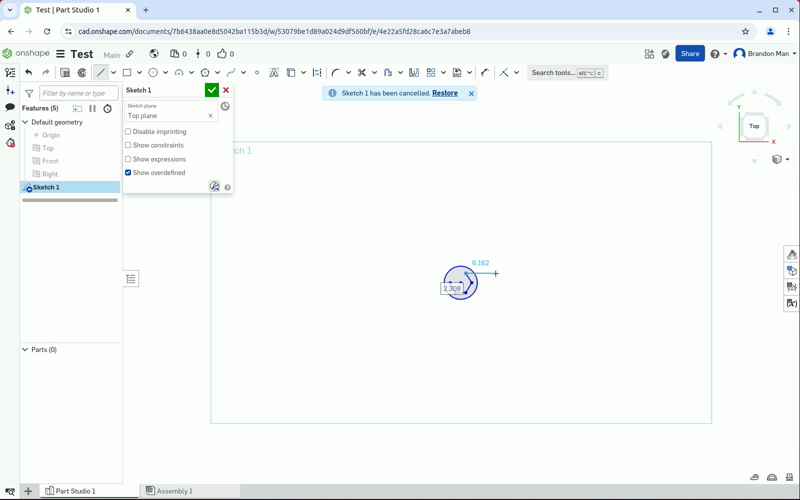
mouse_move(455, 273)
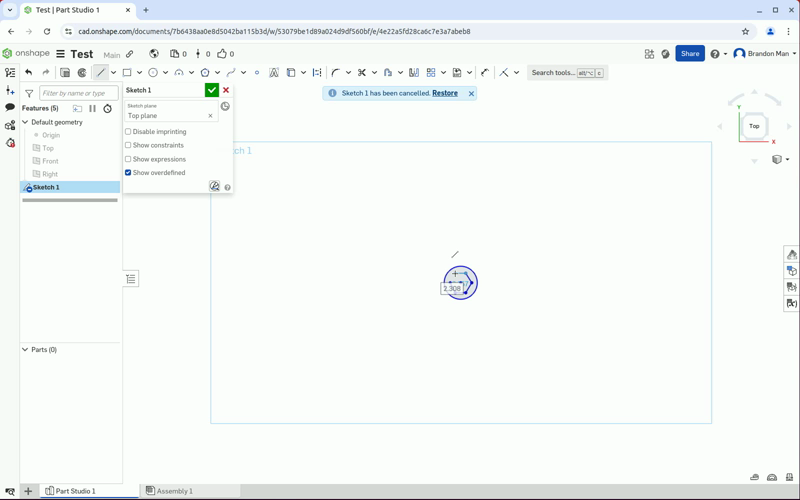
click(455, 273)
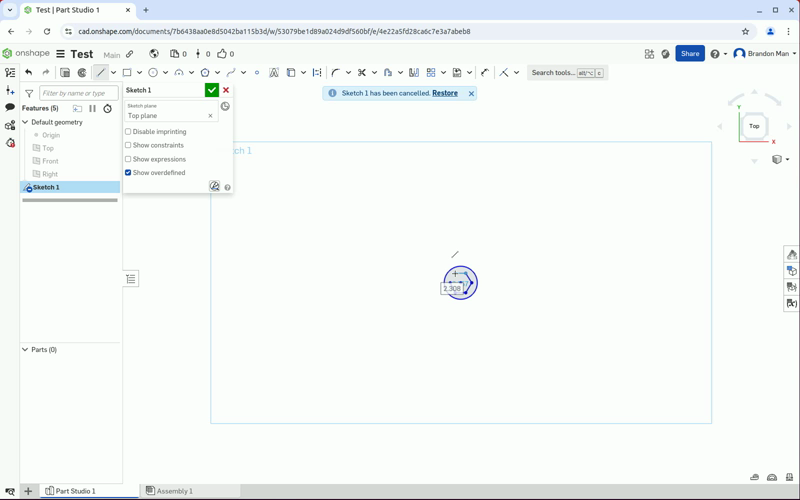
key_up(shift)
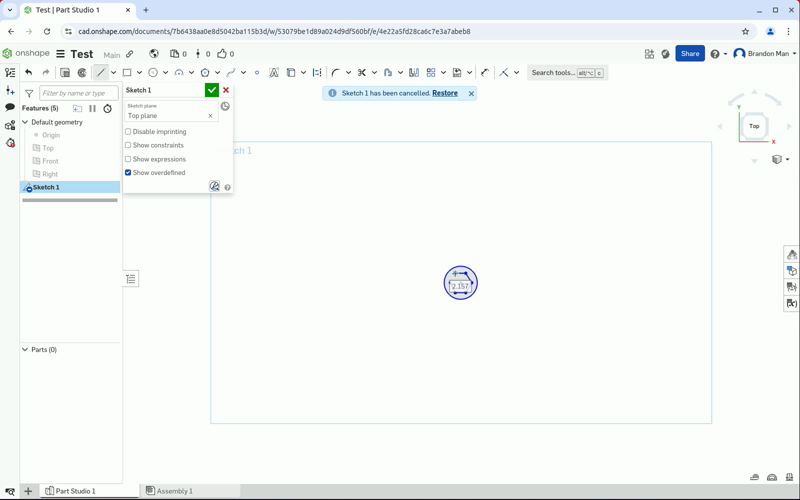
mouse_move(485, 273)
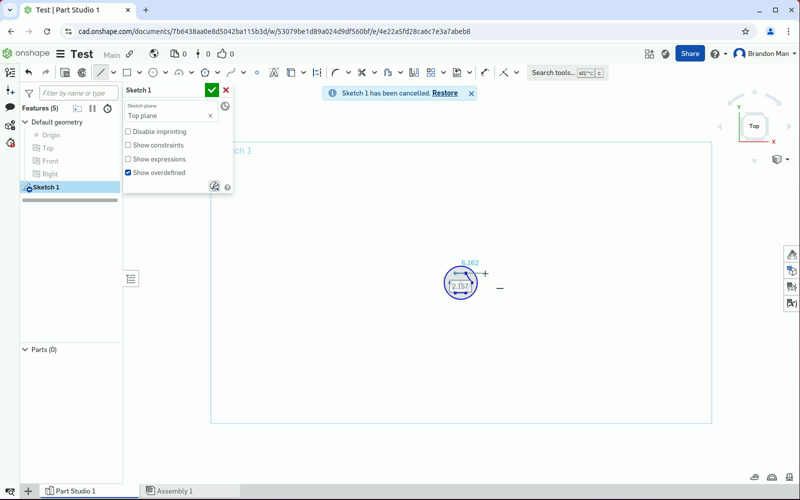
key_down(shift)
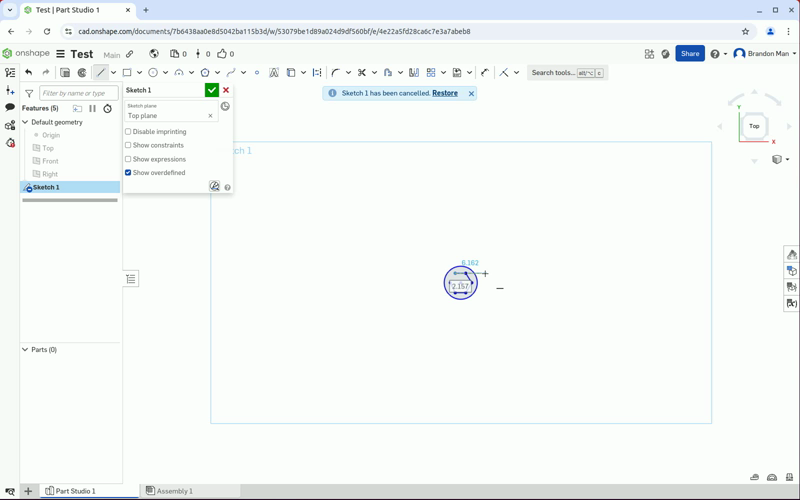
mouse_move(450, 282)
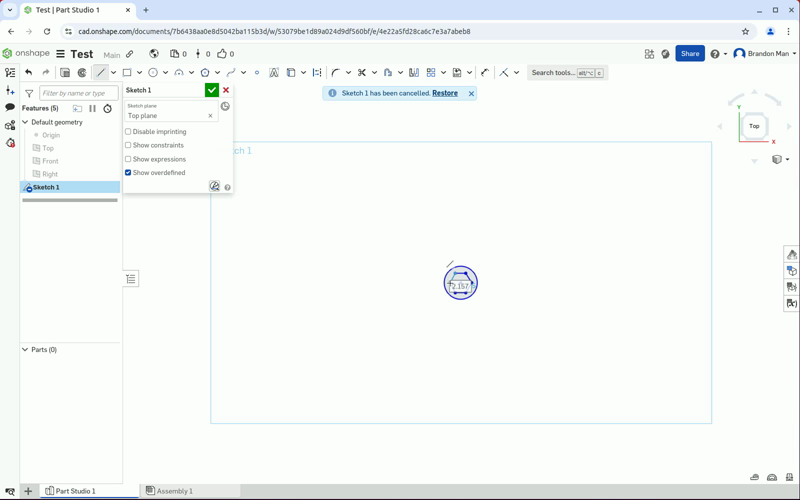
key_up(shift)
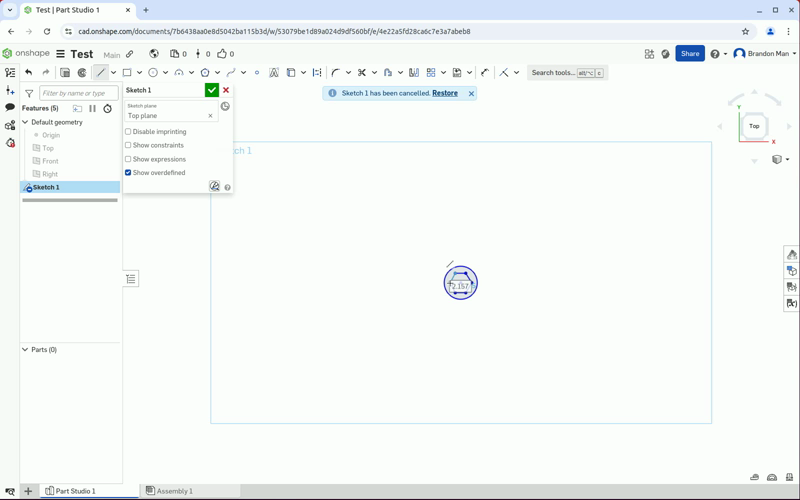
click(450, 282)
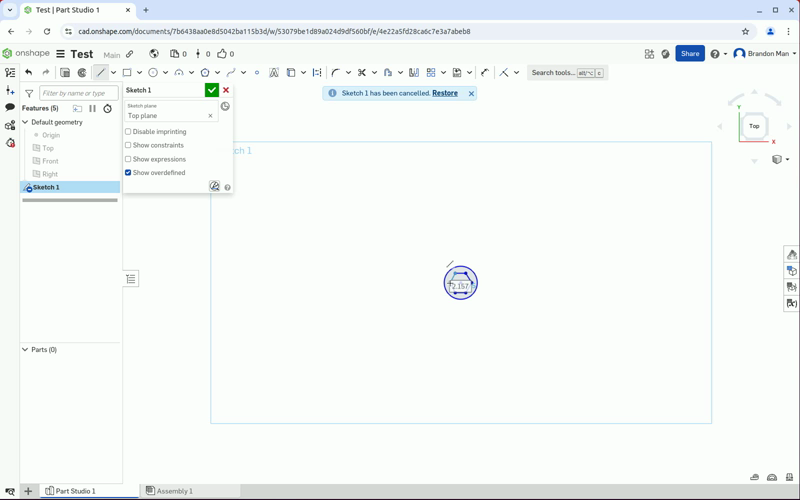
key(esc)
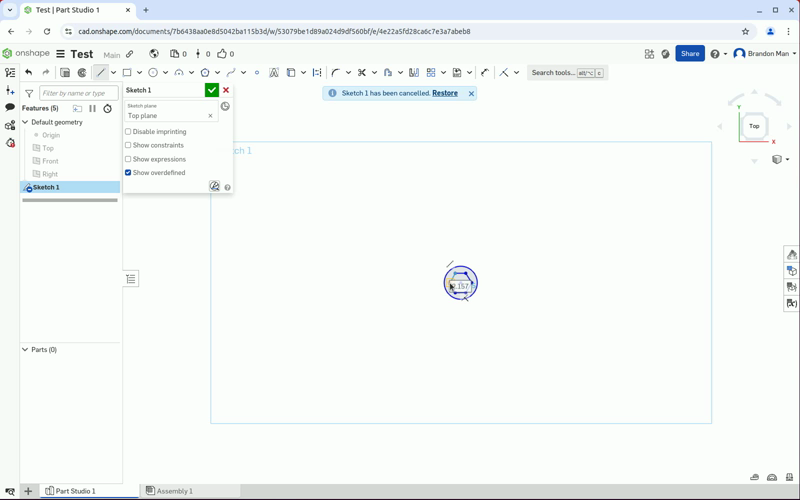
mouse_move(450, 293)
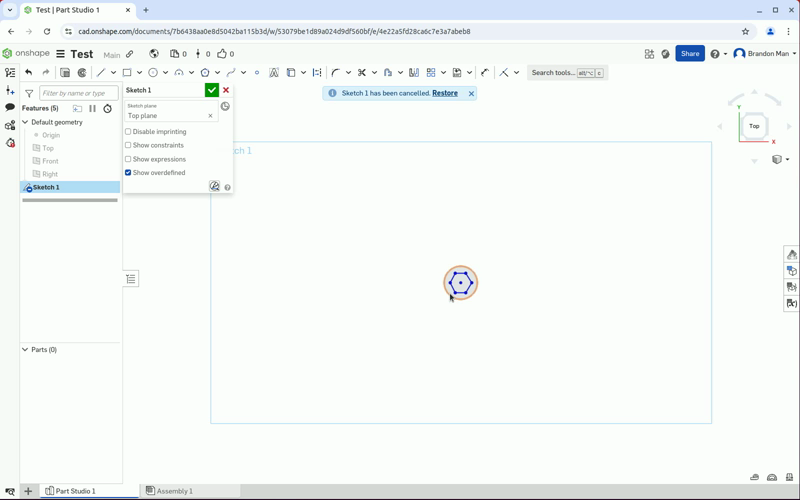
scroll(6)
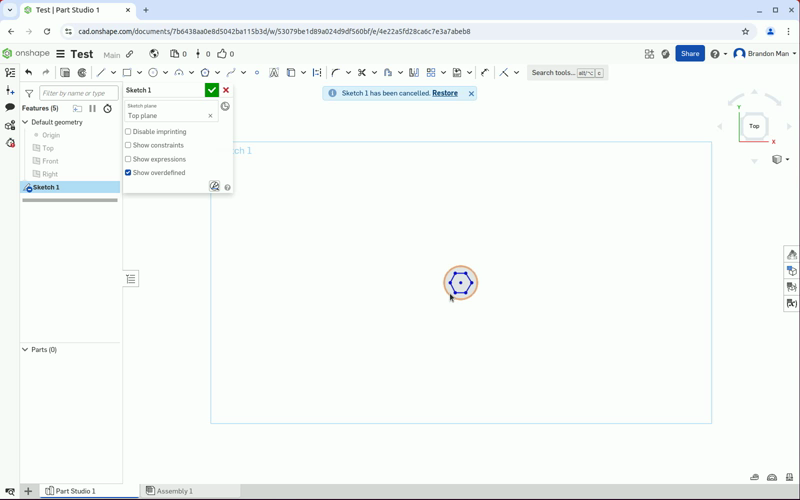
scroll(6)
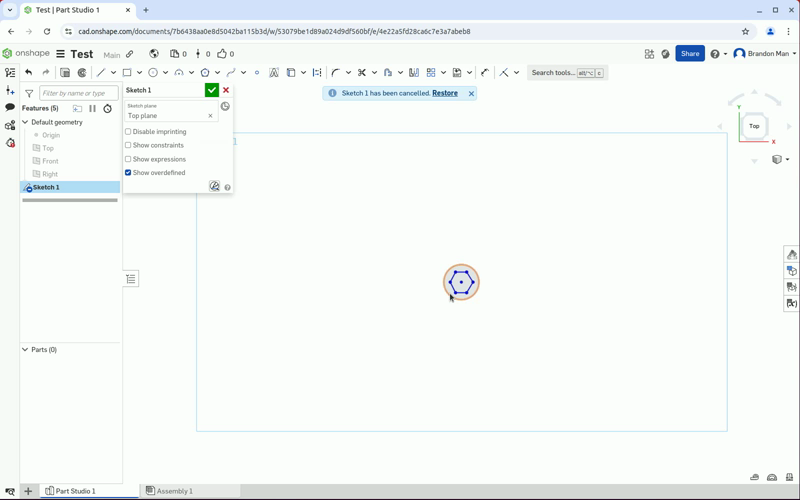
scroll(6)
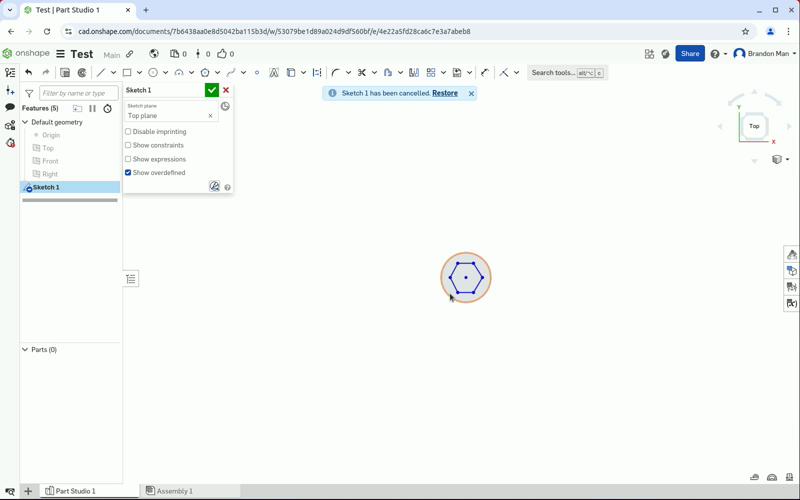
scroll(6)
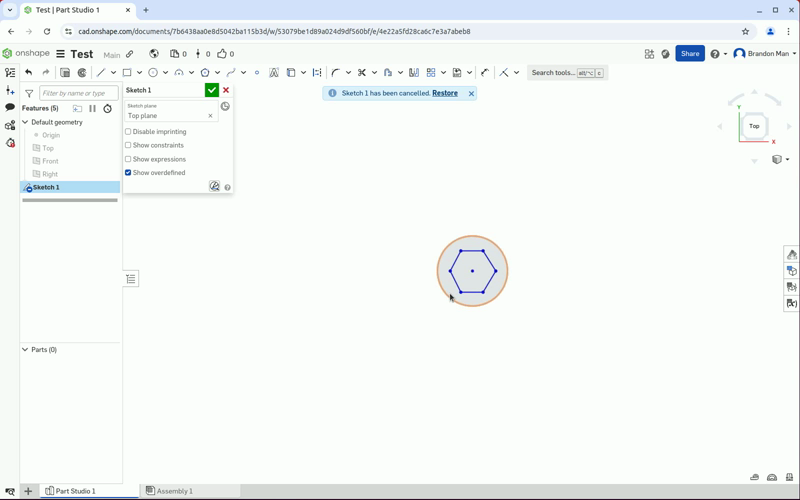
scroll(6)
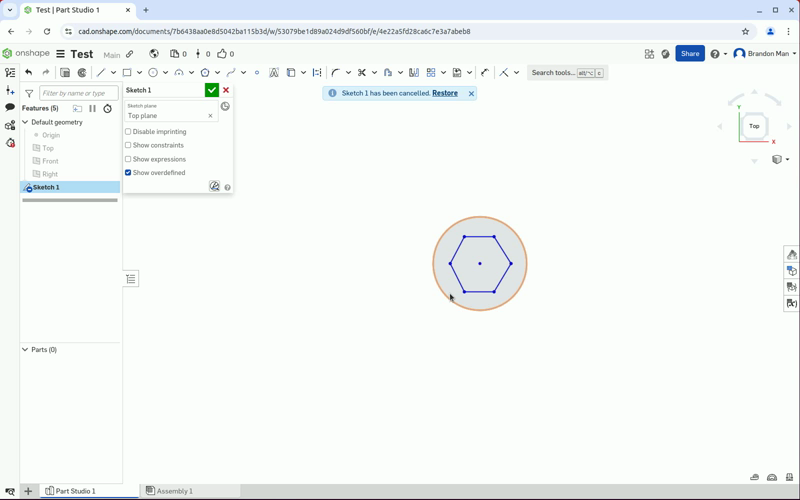
scroll(6)
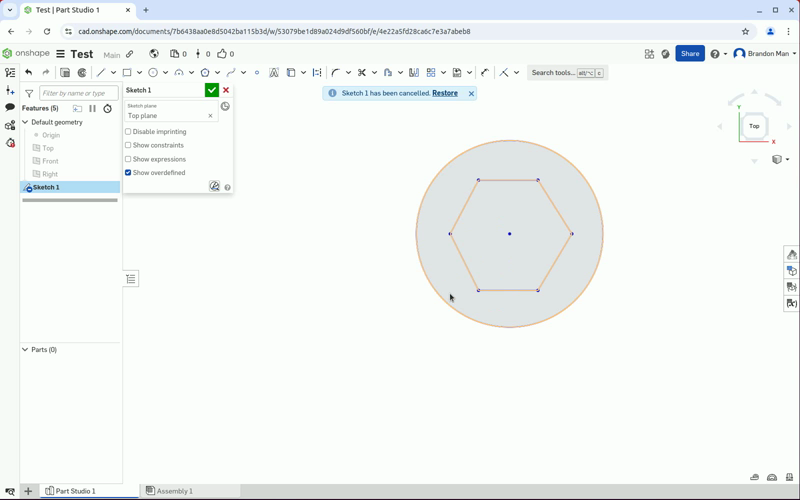
scroll(6)
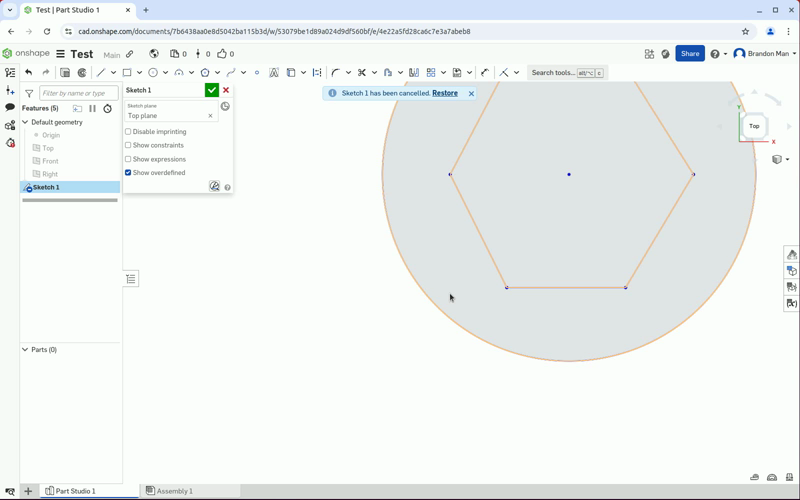
click(450, 293)
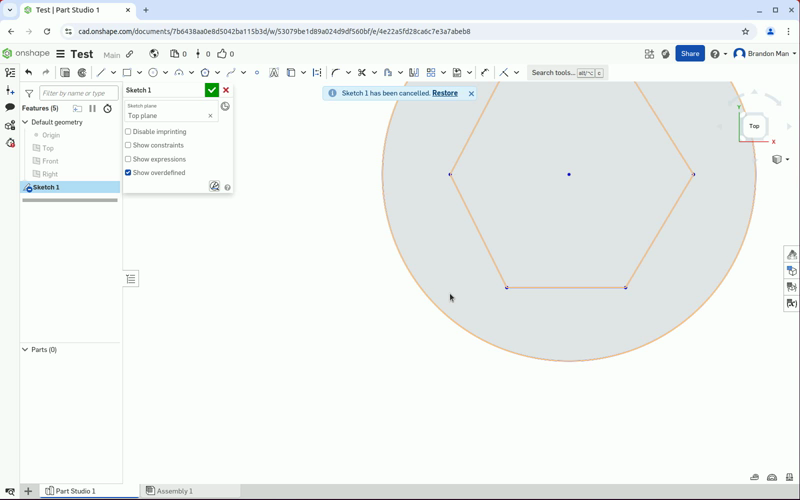
scroll(-6)
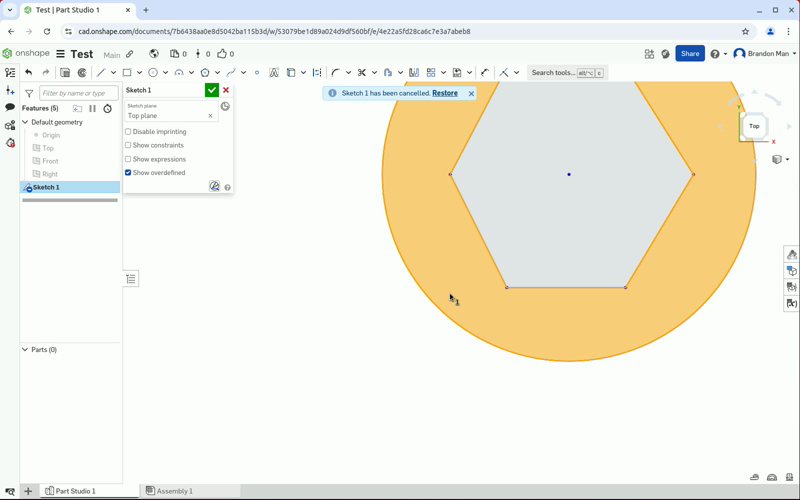
scroll(-6)
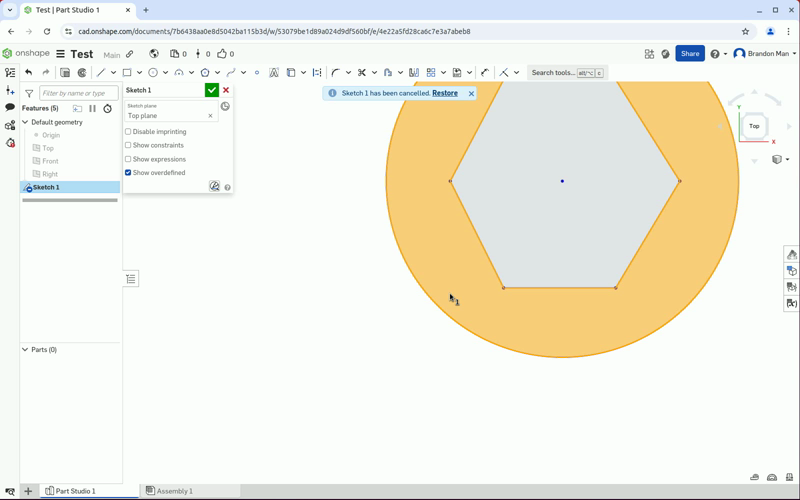
scroll(-6)
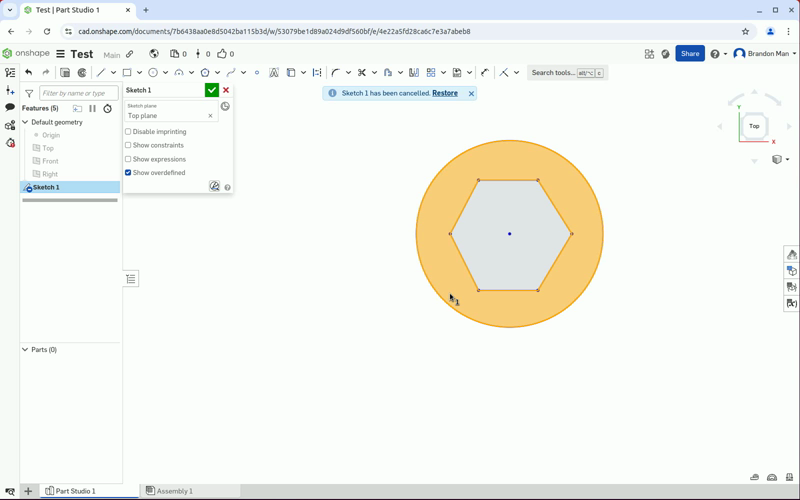
scroll(-6)
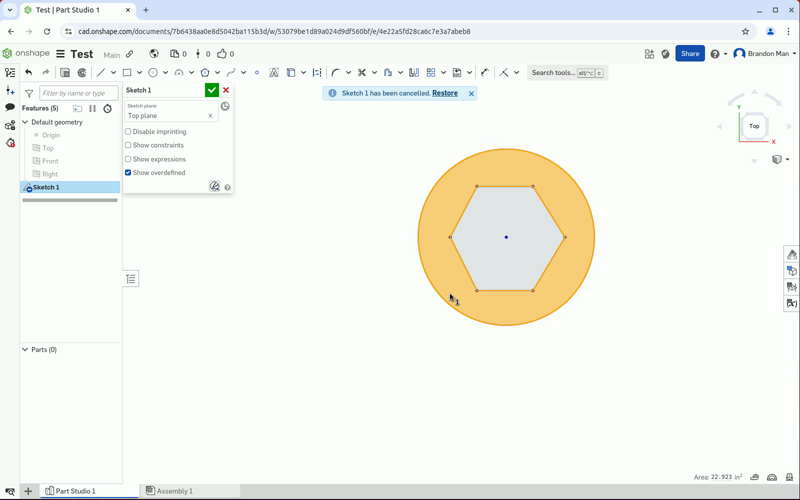
scroll(-6)
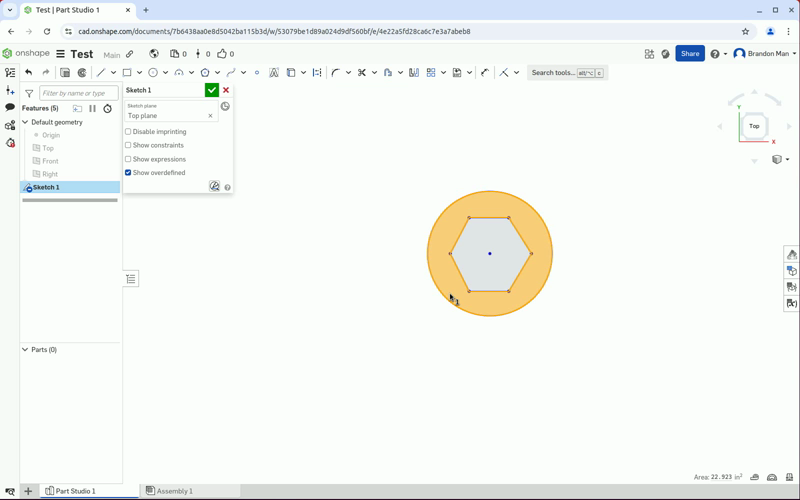
scroll(-6)
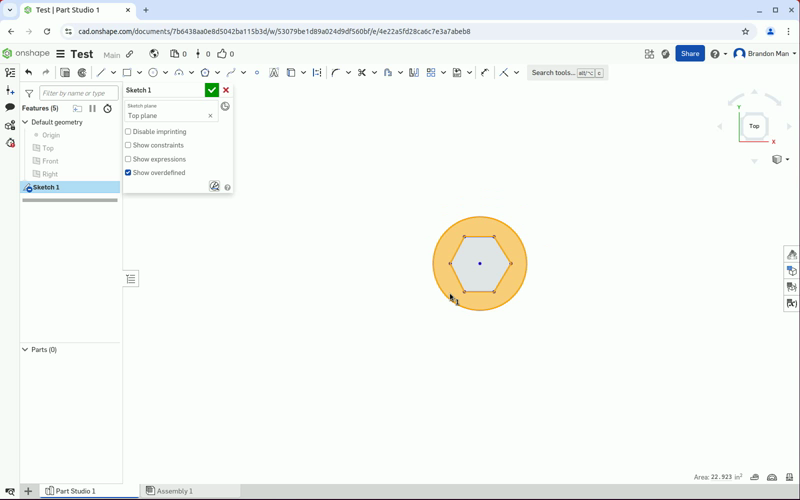
scroll(-6)
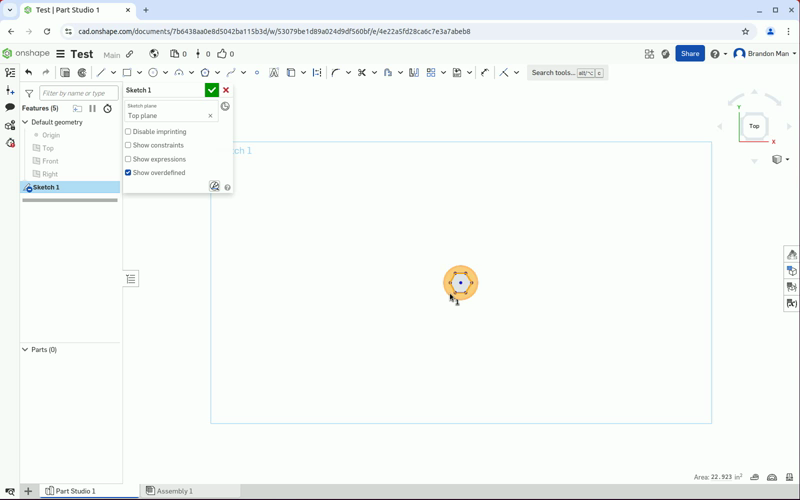
mouse_move(73, 352)
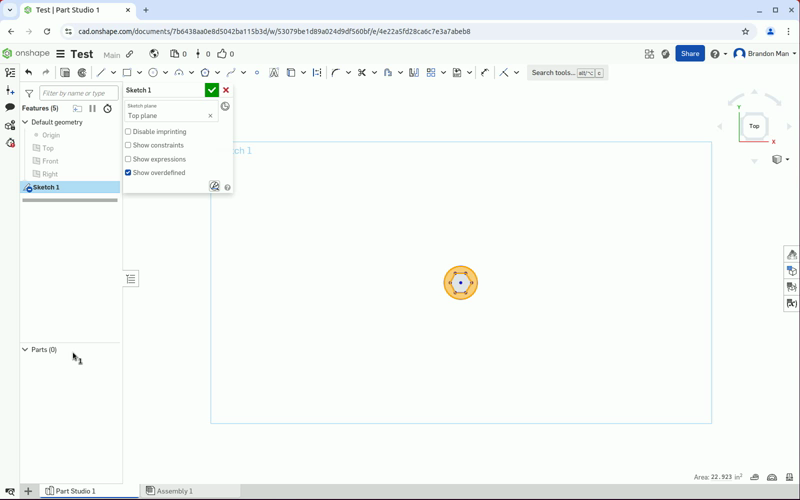
key(shift+y)
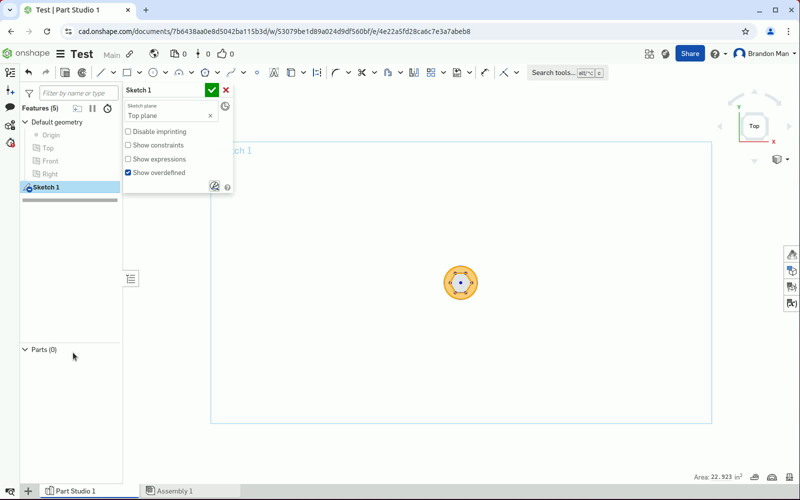
key(shift+e)
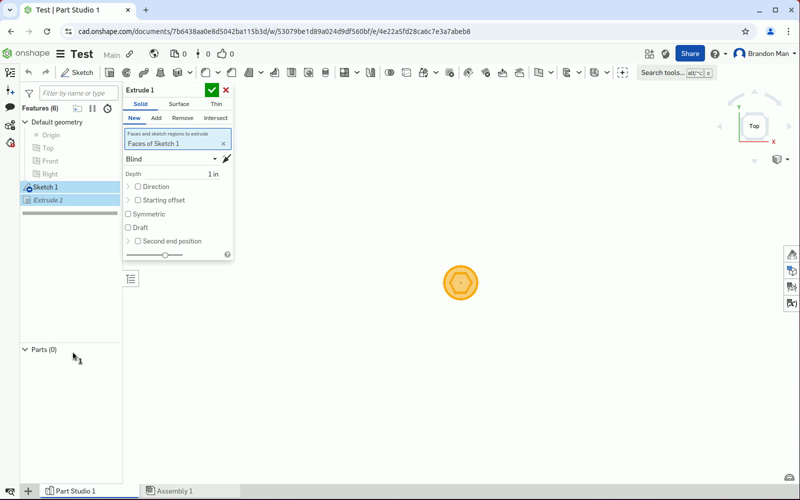
mouse_move(143, 106)
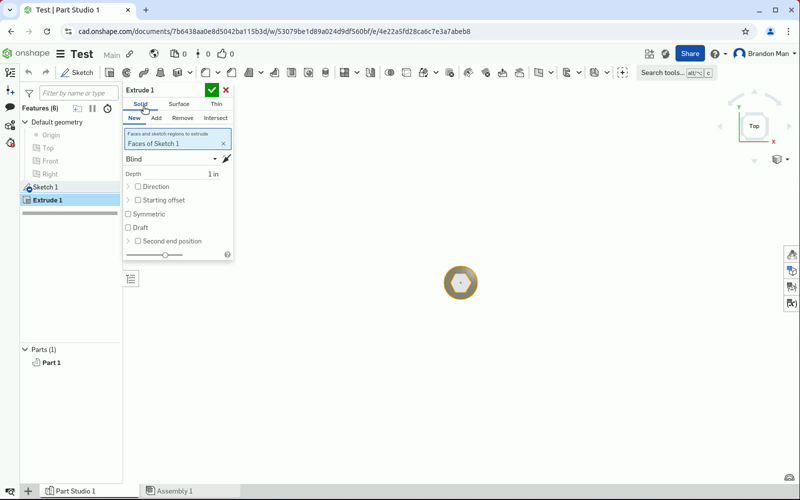
click(143, 106)
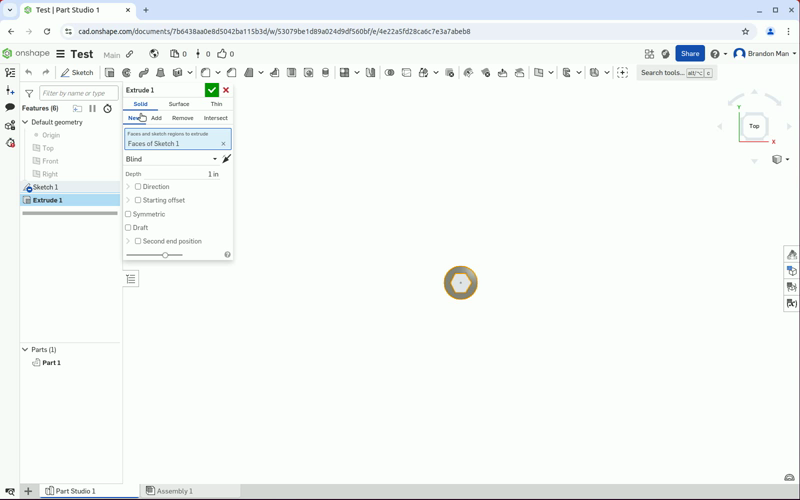
mouse_move(137, 120)
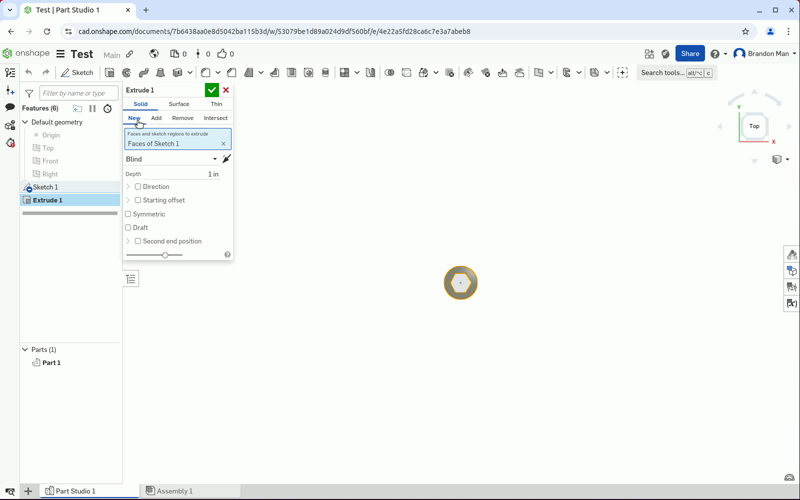
click(137, 120)
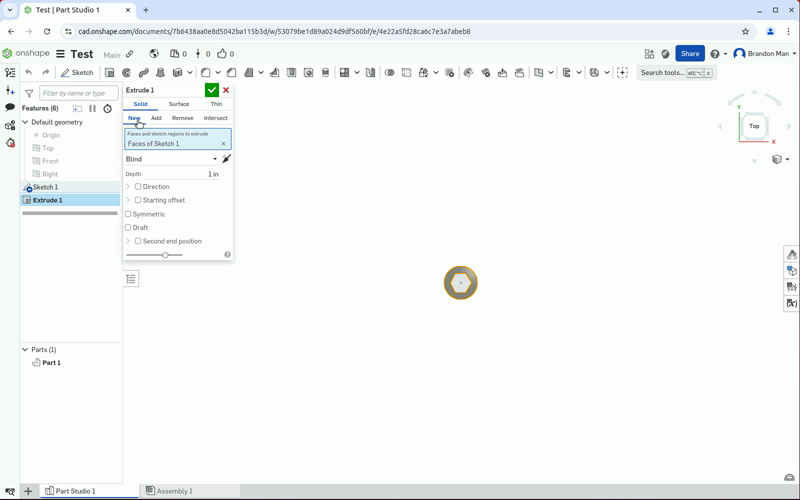
key(tab, 4)
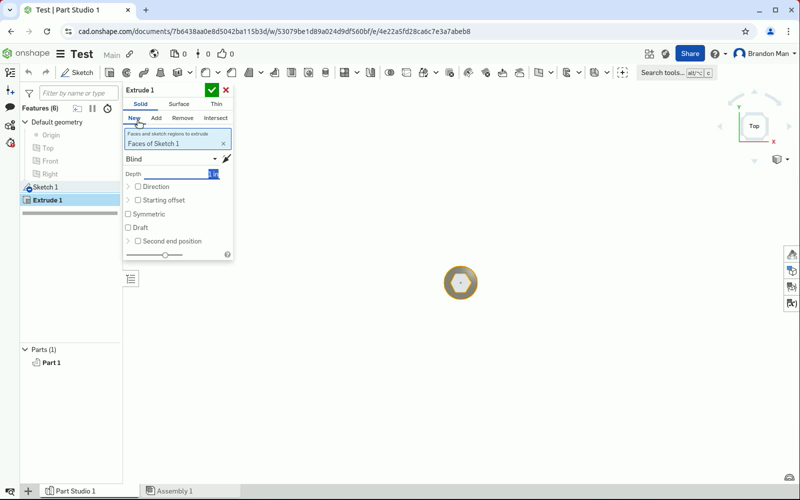
text(2.648)
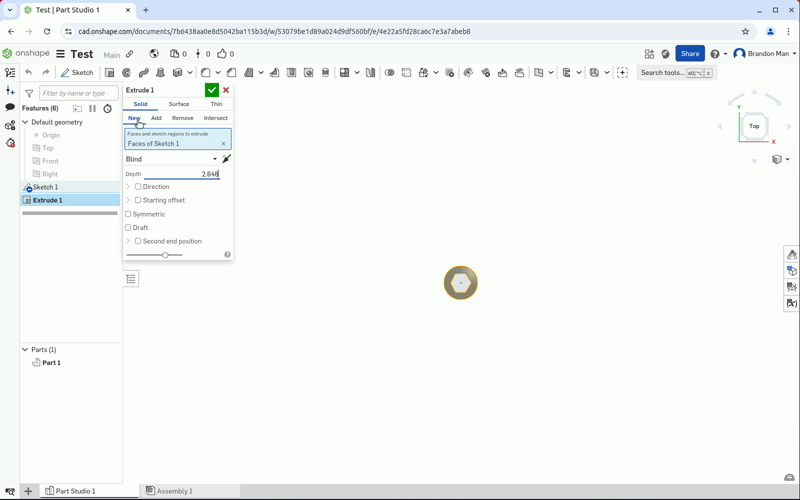
key(enter)
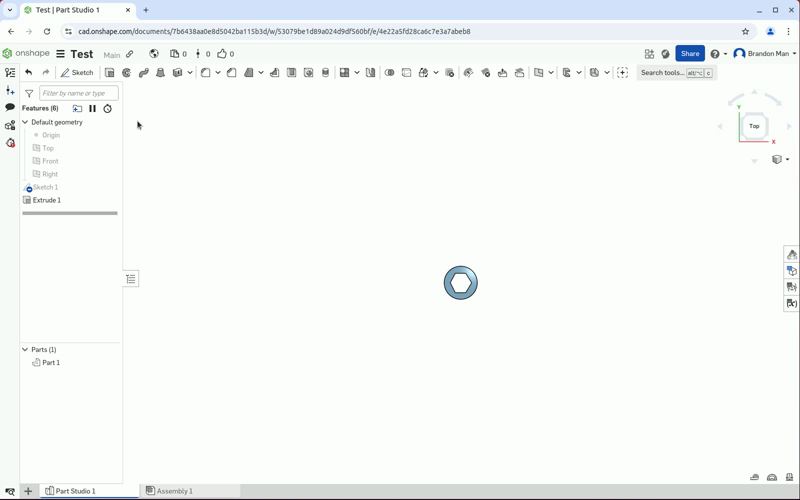
key(shift+h)
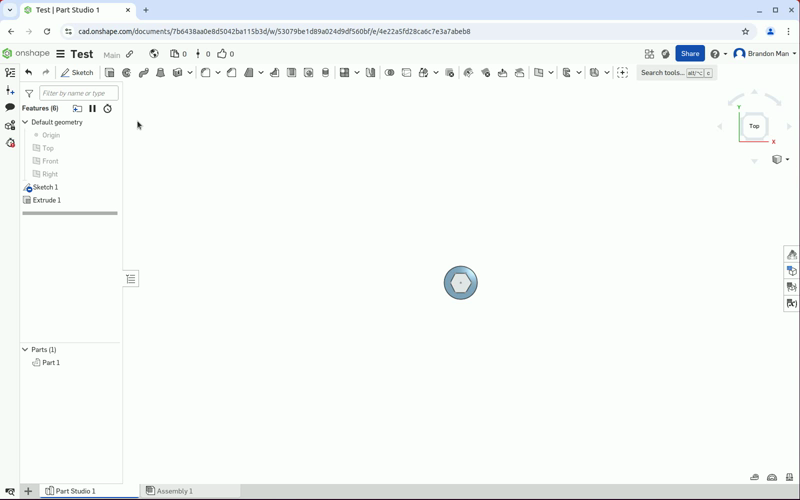
key(shift+h)
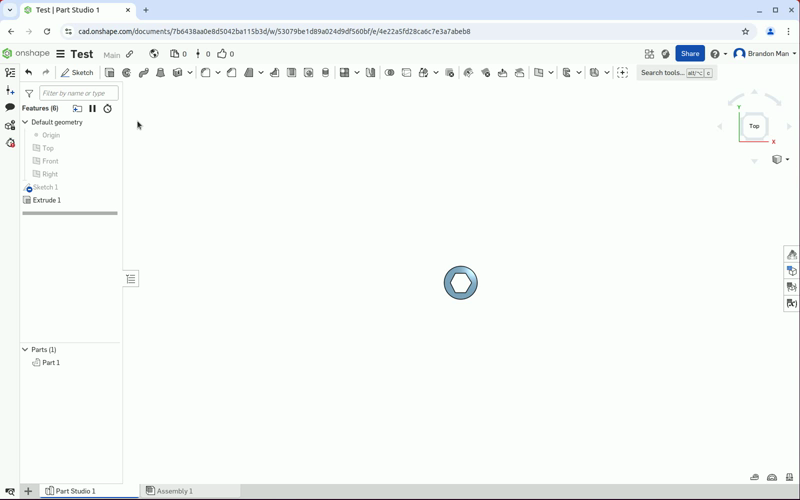
mouse_move(73, 189)
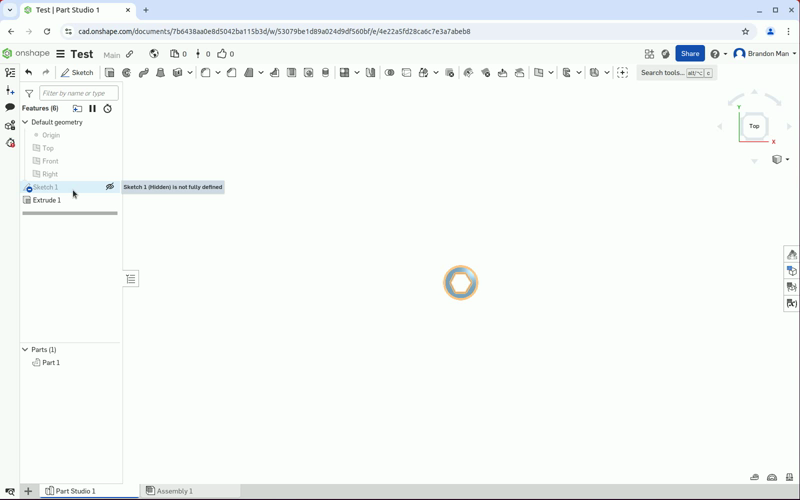
click(73, 189)
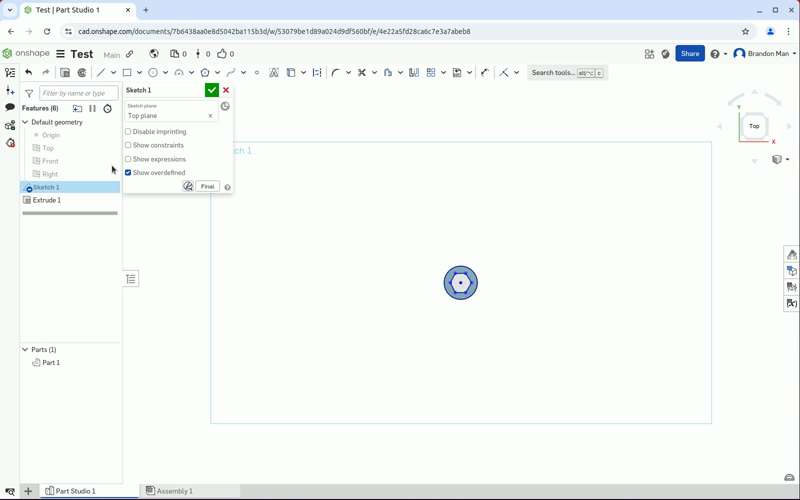
mouse_move(229, 92)
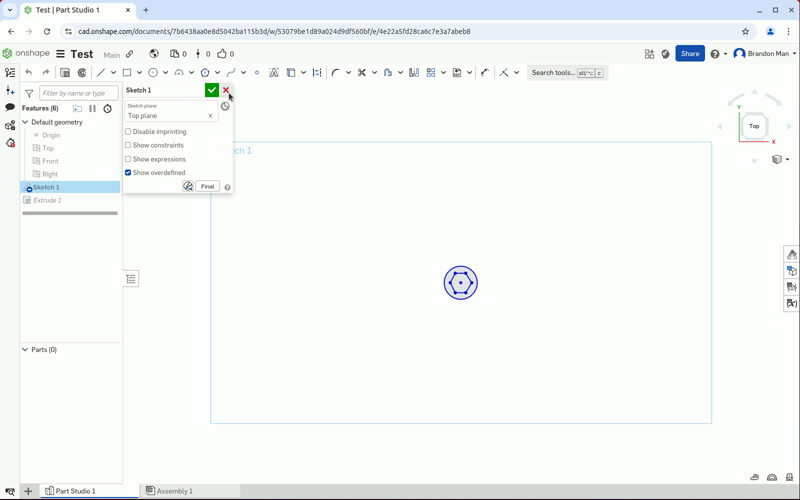
click(229, 92)
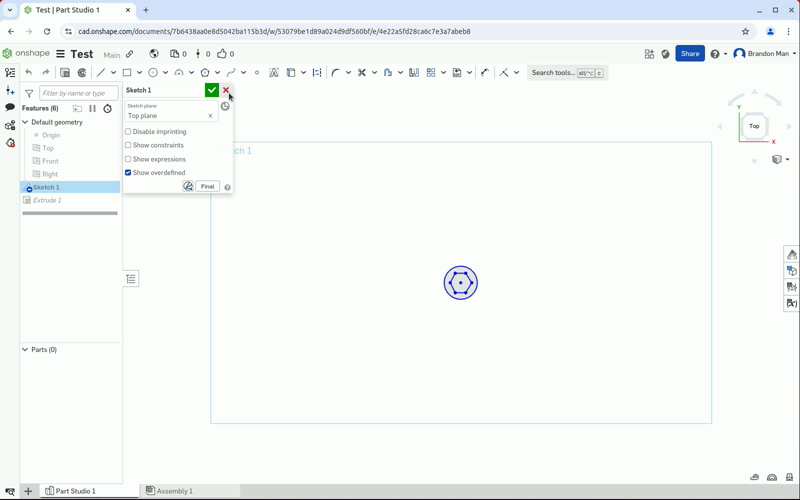
key(shift+s)
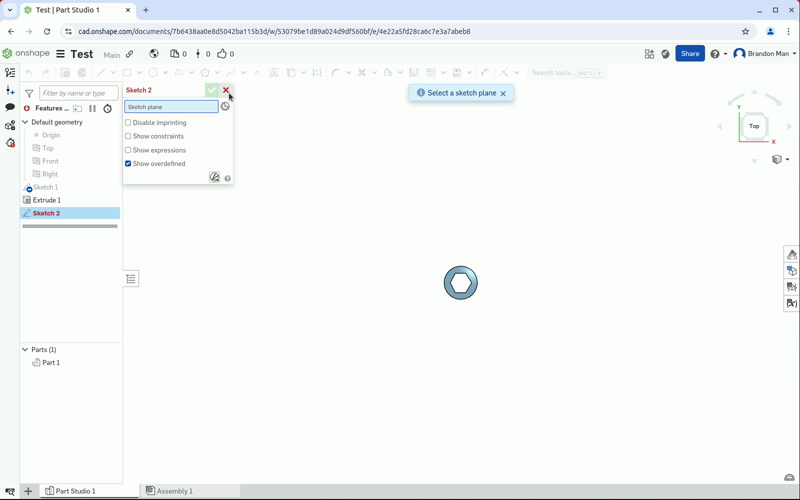
mouse_move(73, 150)
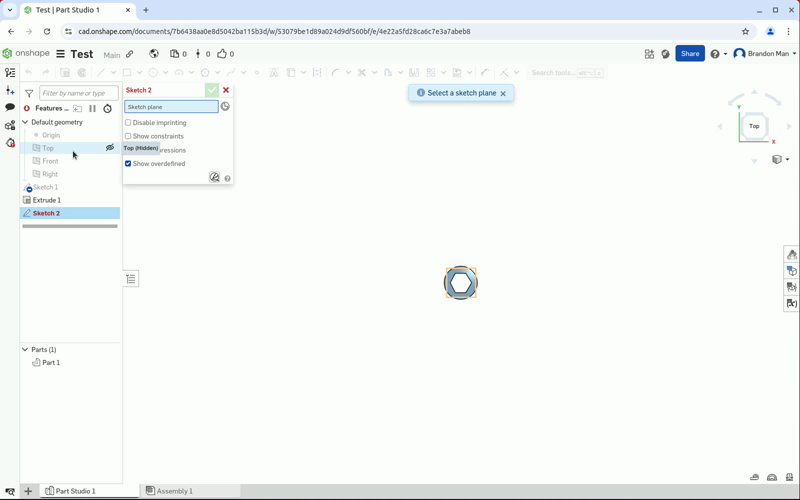
click(73, 150)
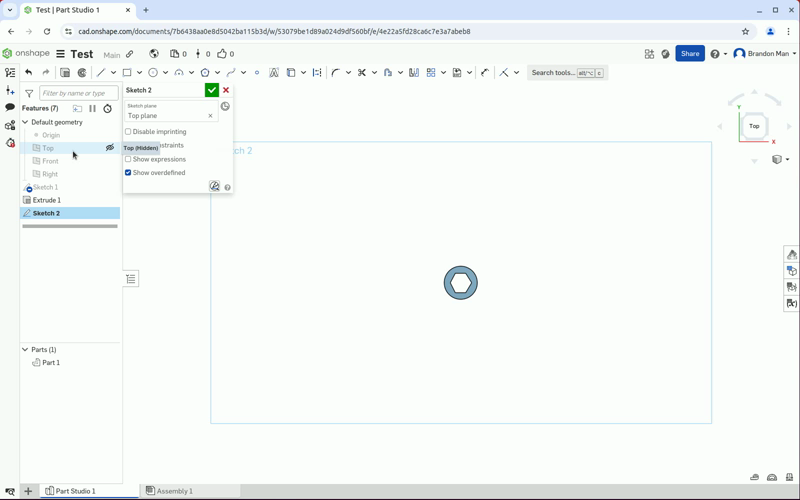
mouse_move(73, 352)
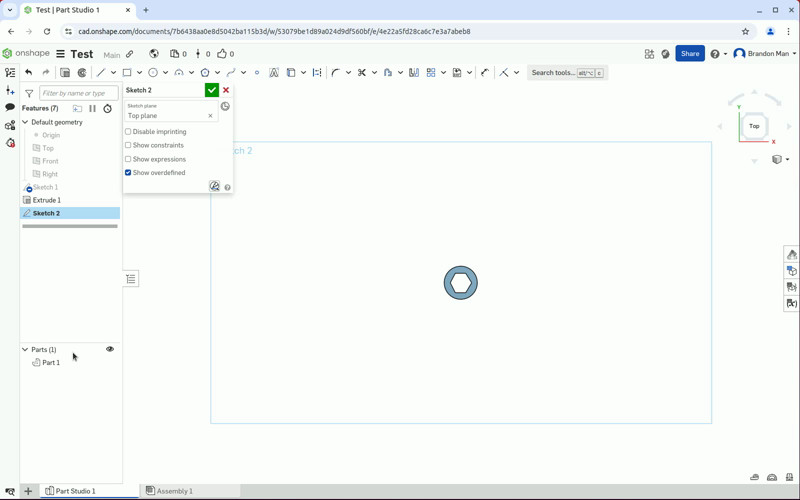
key(y)
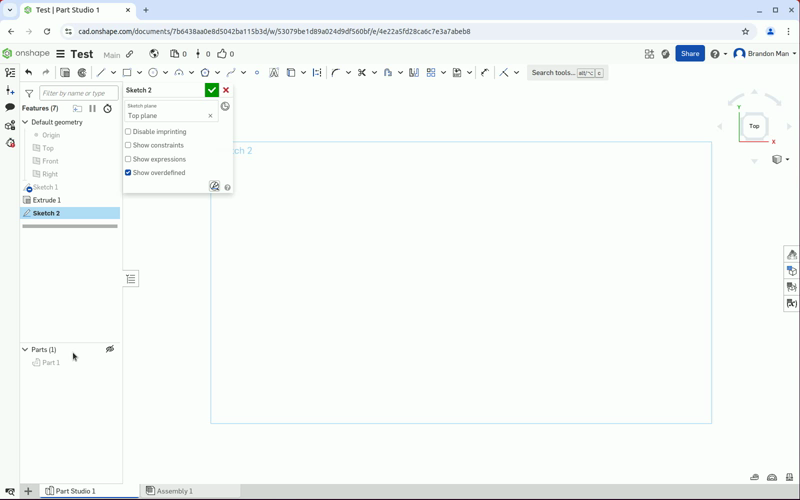
key(l)
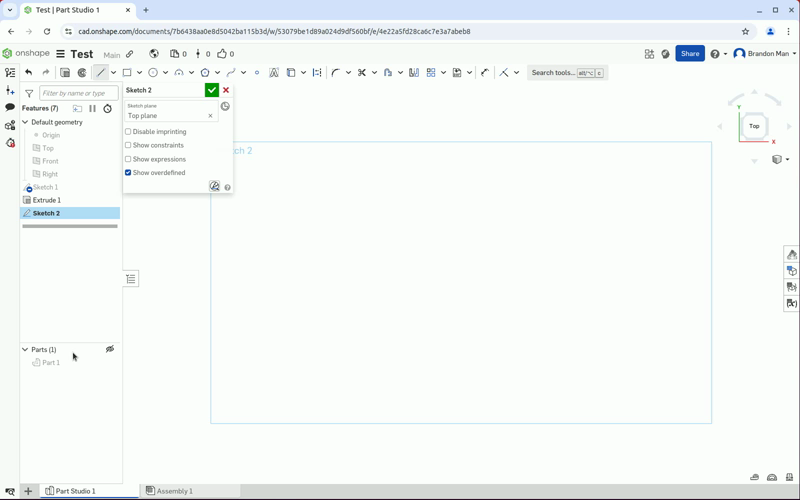
key_down(shift)
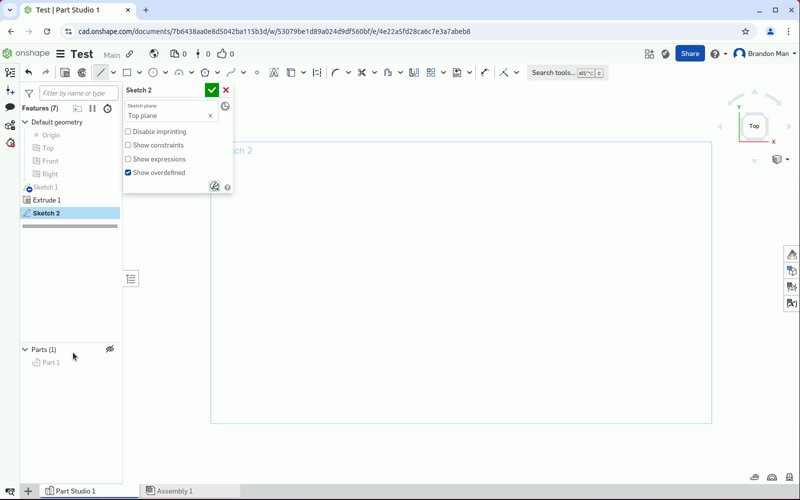
mouse_move(450, 282)
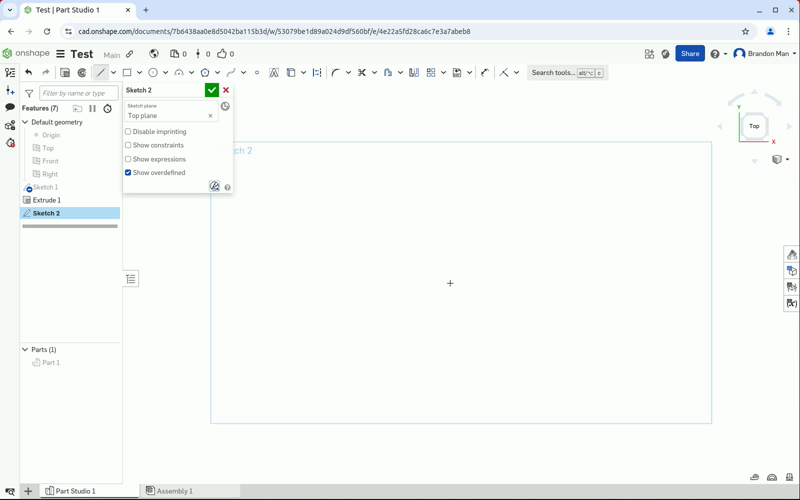
click(450, 282)
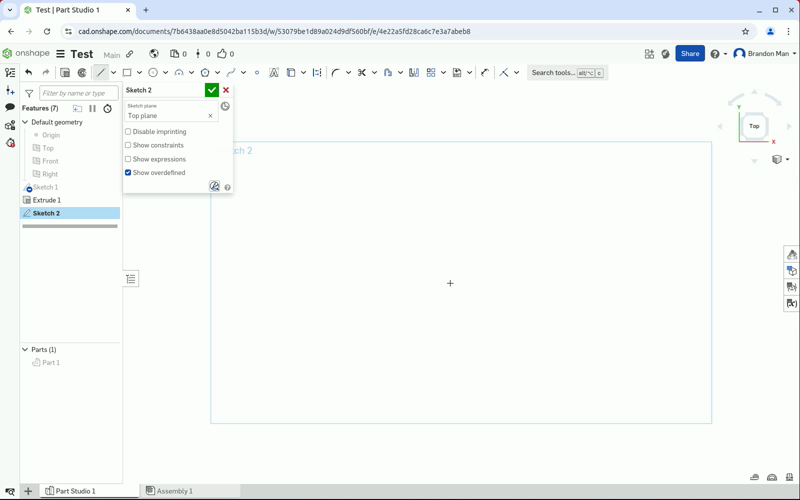
key_up(shift)
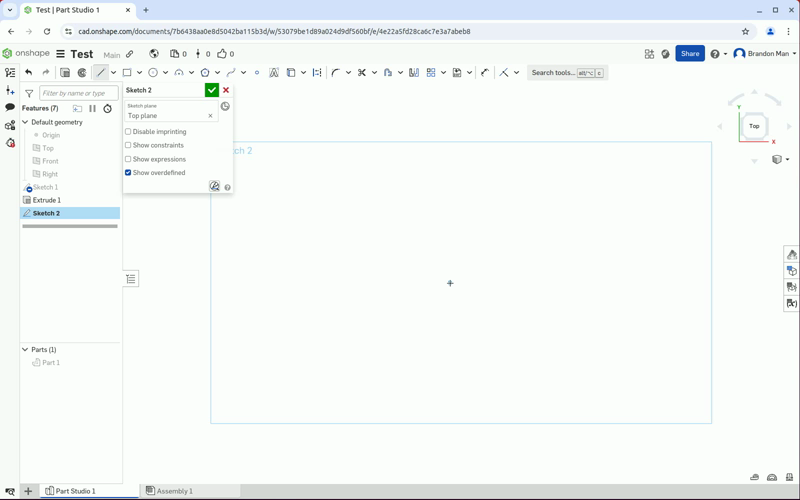
key_down(shift)
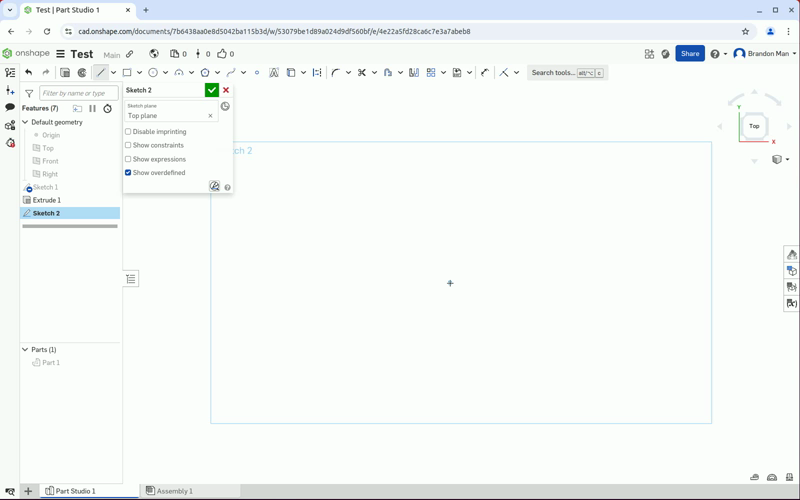
mouse_move(480, 282)
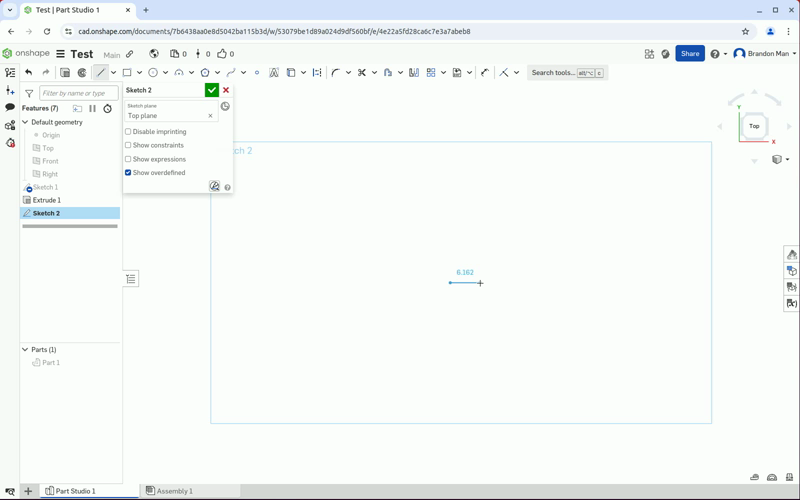
mouse_move(456, 292)
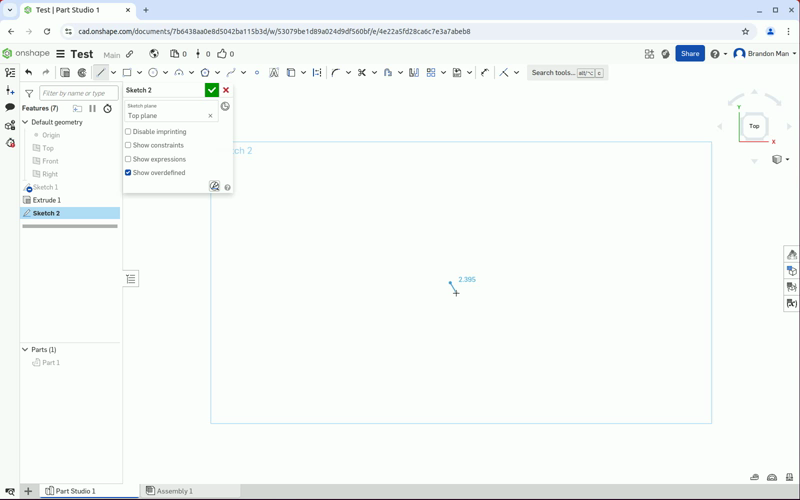
click(456, 292)
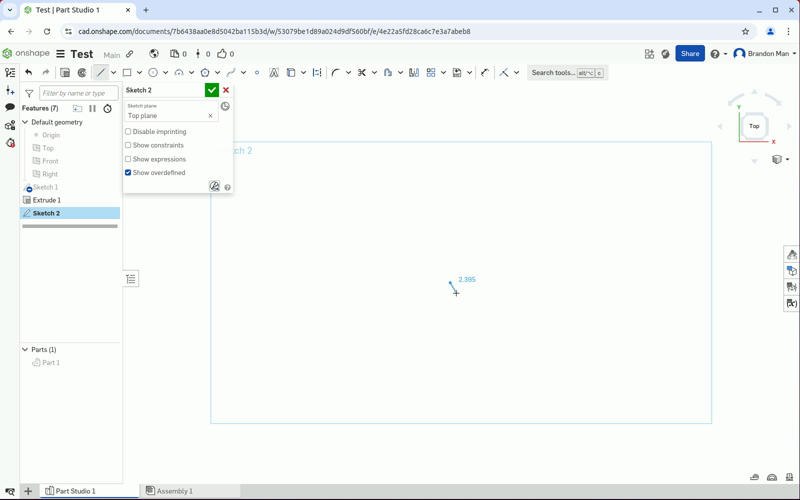
key_up(shift)
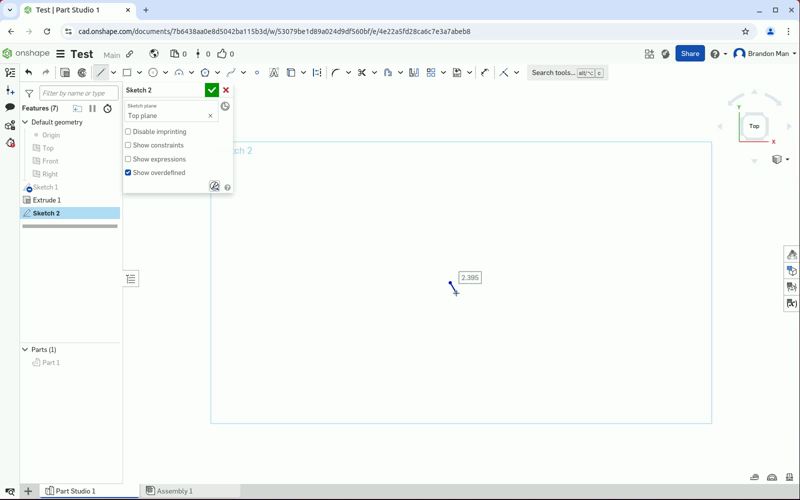
key_down(shift)
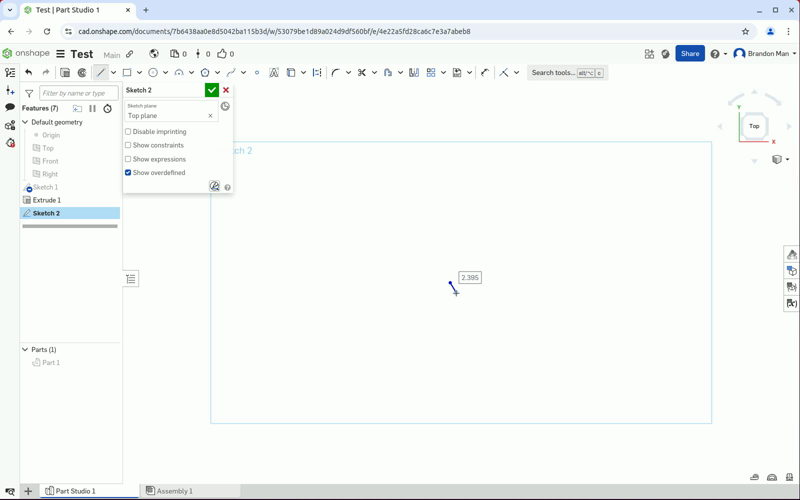
mouse_move(486, 292)
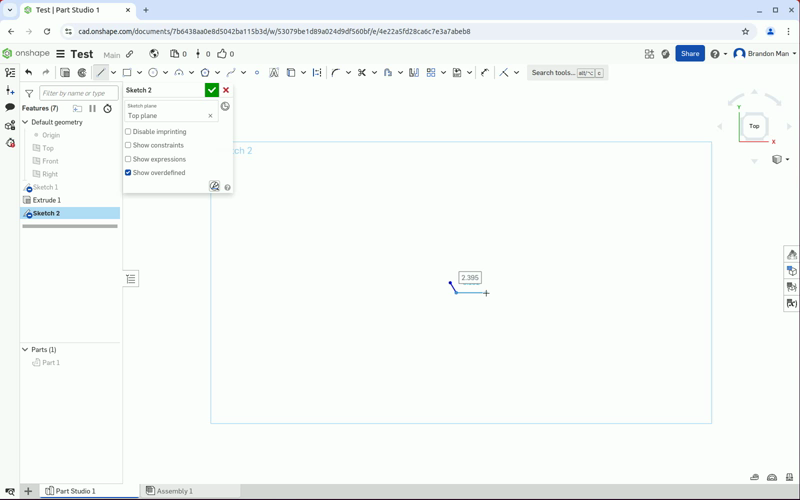
mouse_move(466, 292)
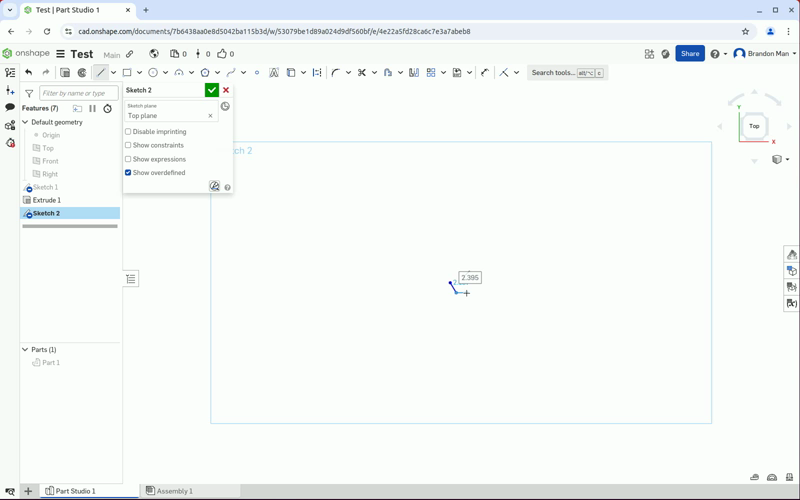
click(466, 292)
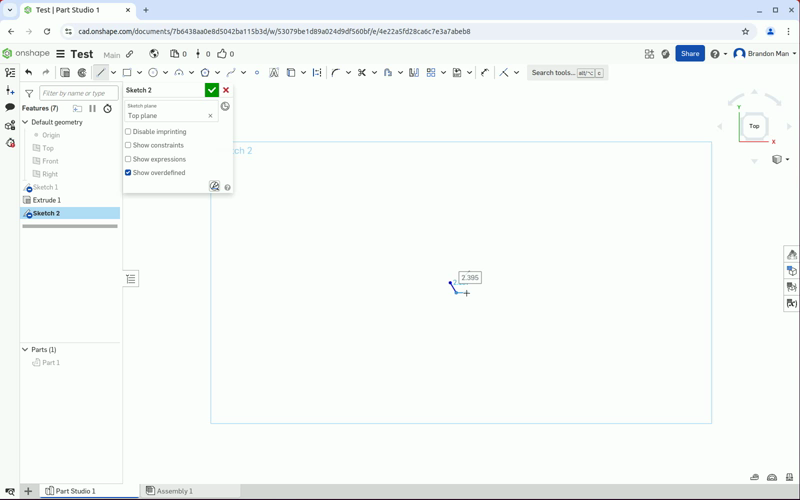
key_up(shift)
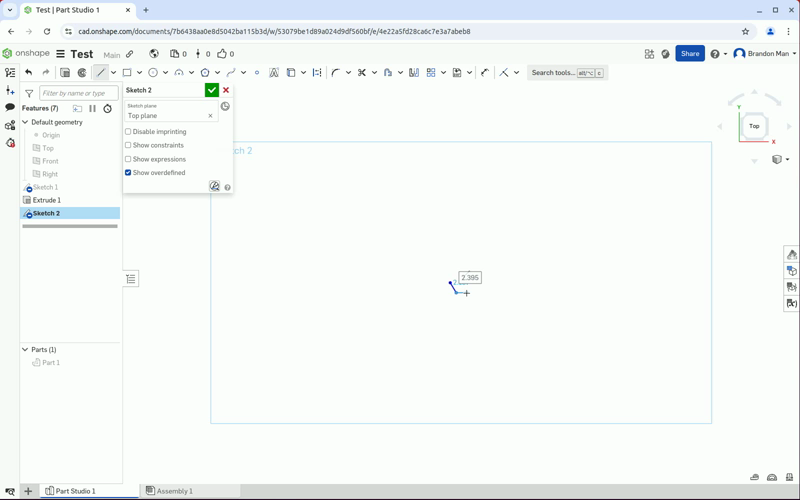
key_down(shift)
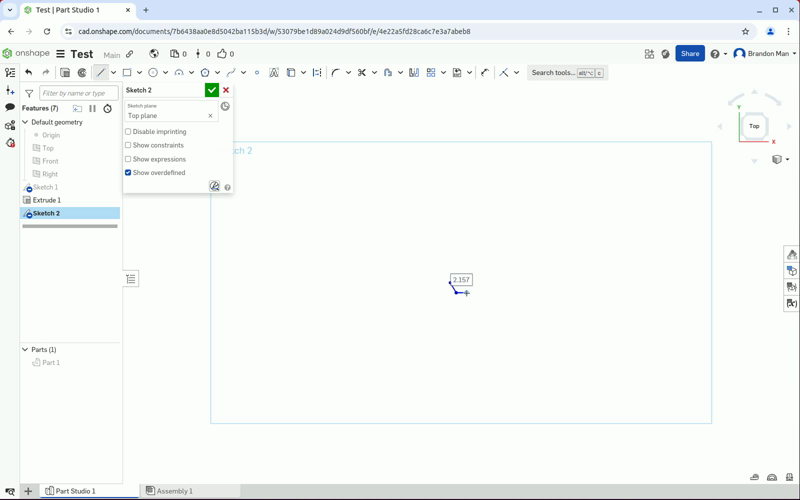
mouse_move(496, 292)
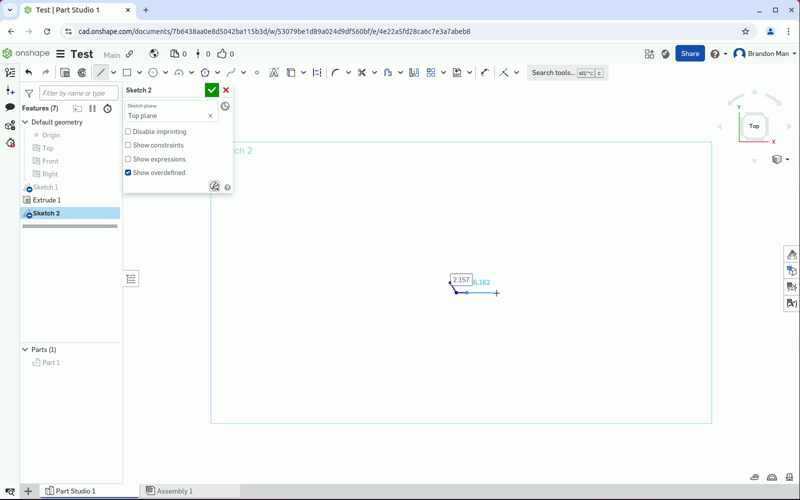
mouse_move(472, 282)
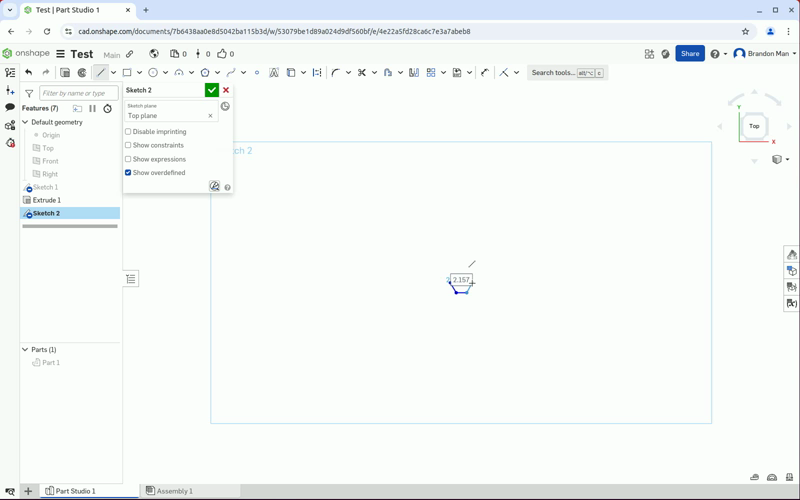
click(472, 282)
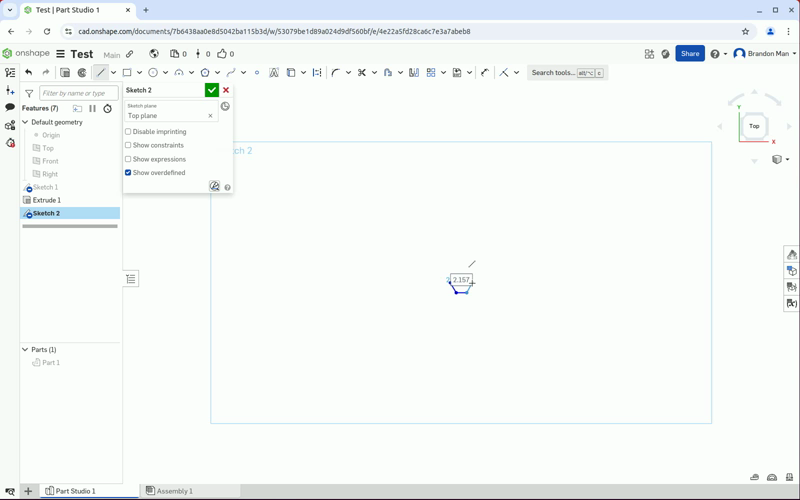
key_up(shift)
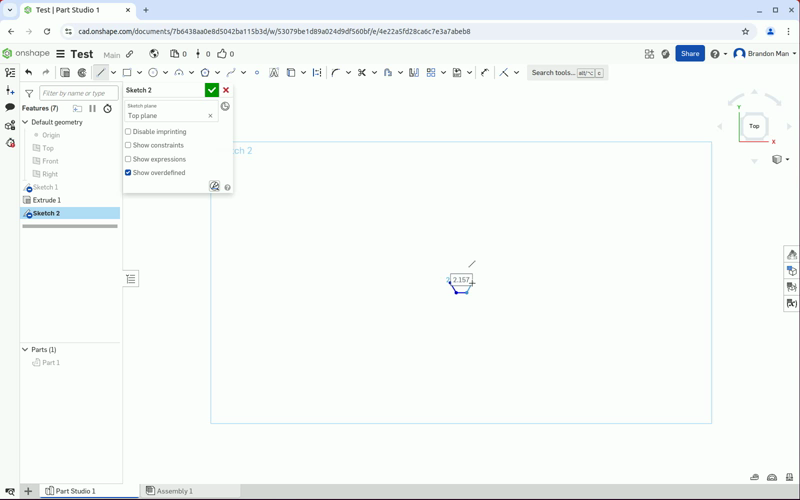
key_down(shift)
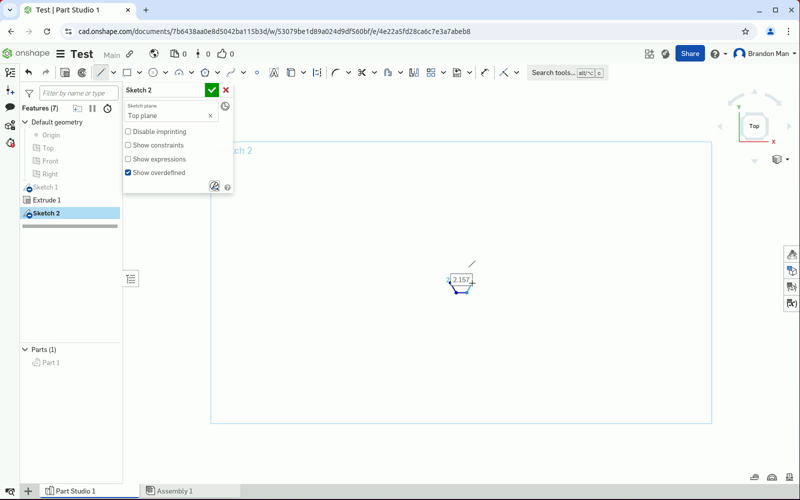
mouse_move(502, 282)
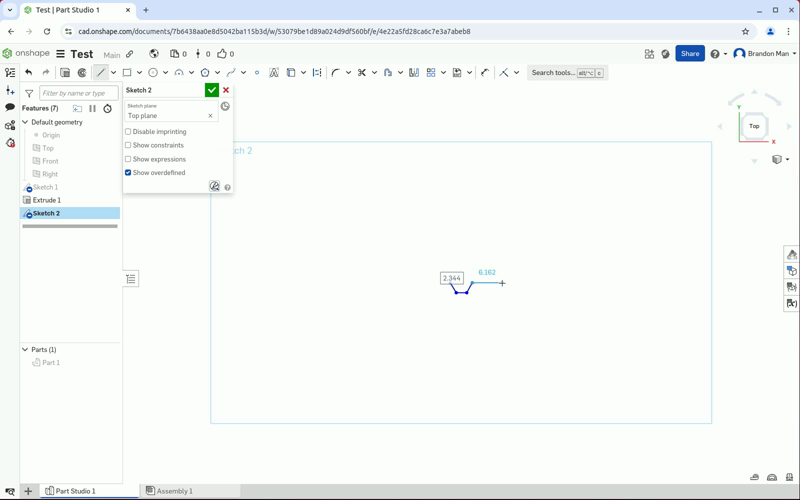
mouse_move(466, 273)
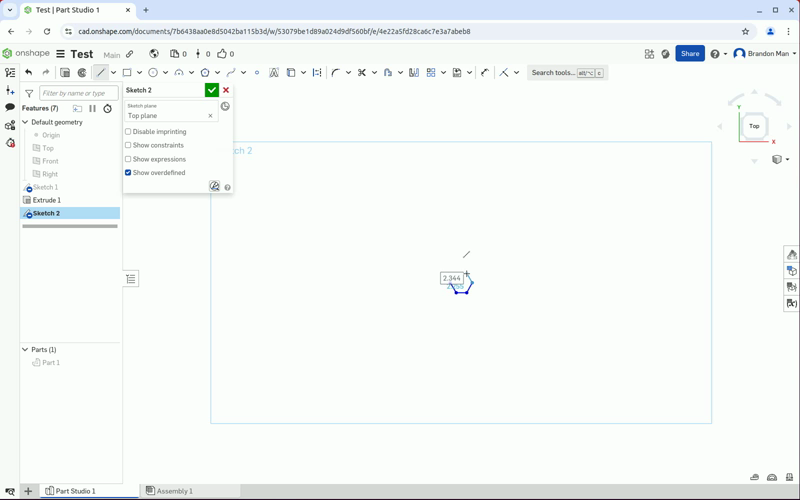
click(466, 273)
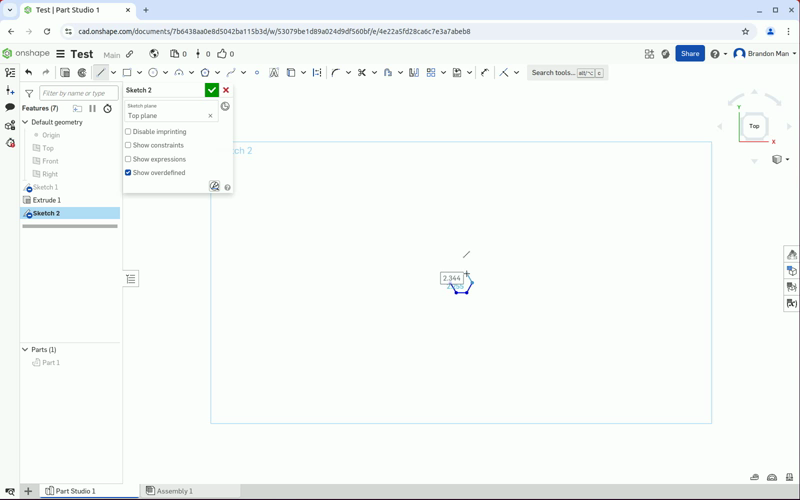
key_up(shift)
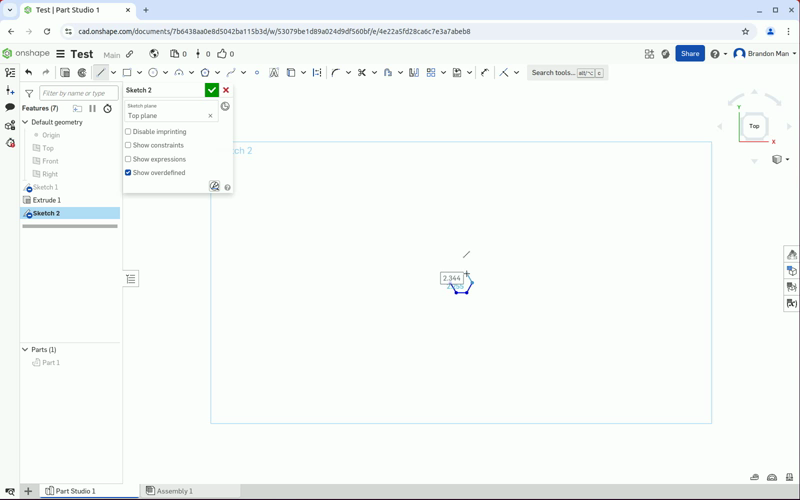
key_down(shift)
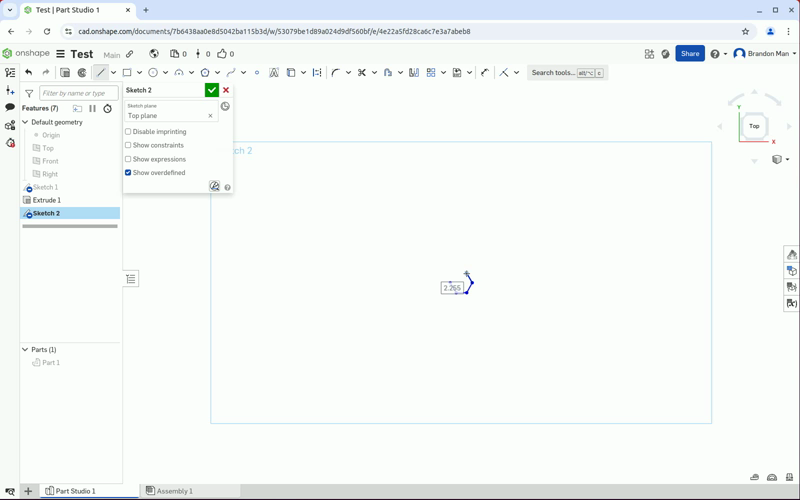
mouse_move(496, 273)
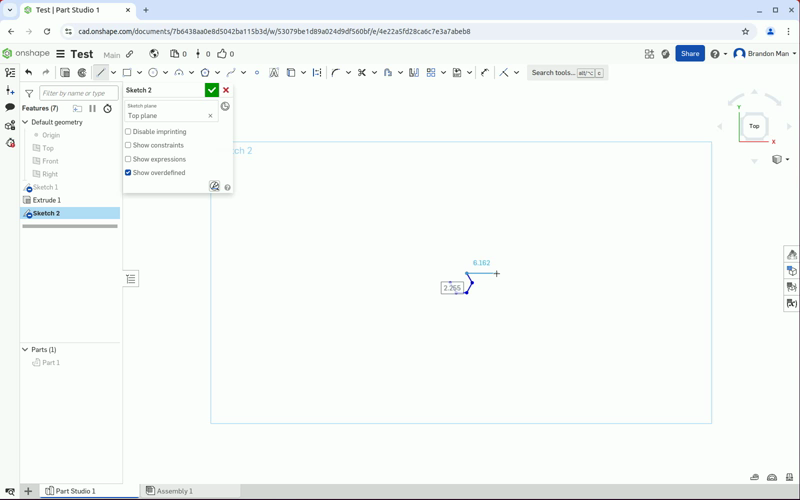
mouse_move(456, 273)
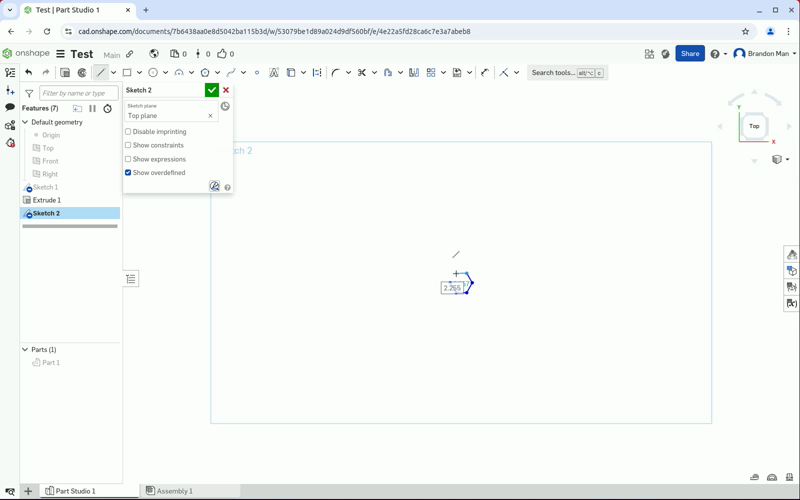
click(456, 273)
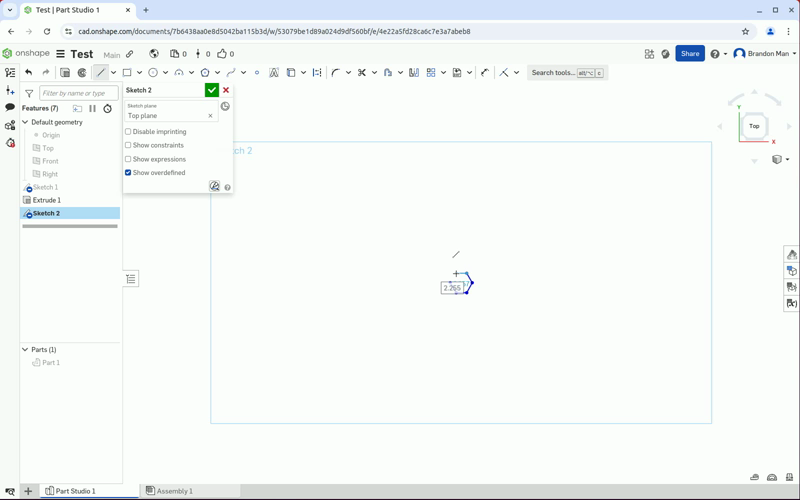
key_up(shift)
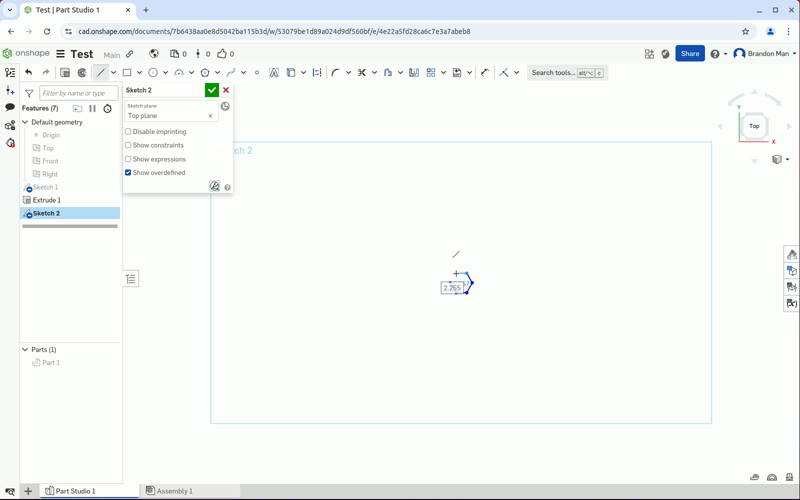
mouse_move(486, 273)
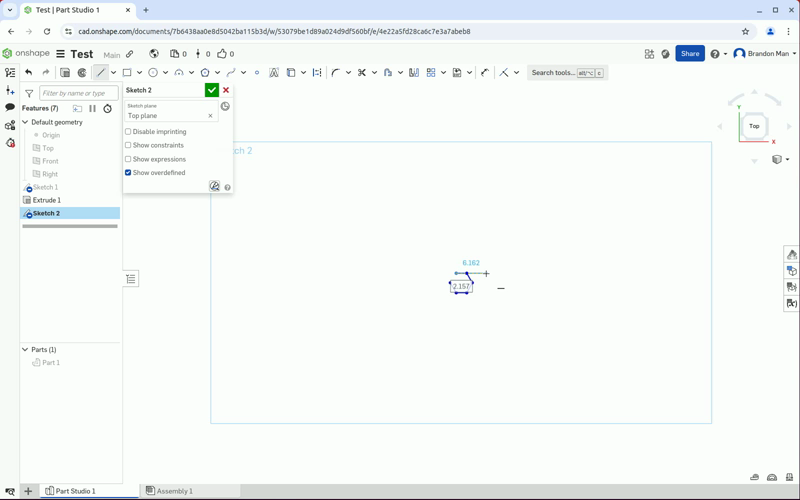
key_down(shift)
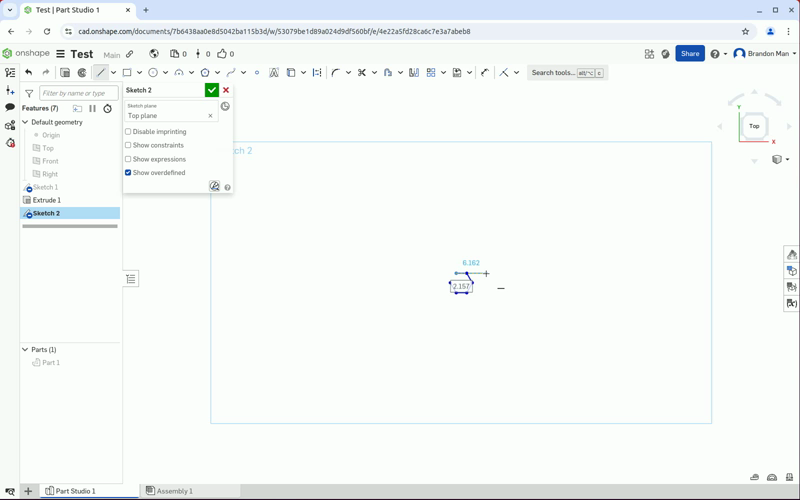
mouse_move(450, 282)
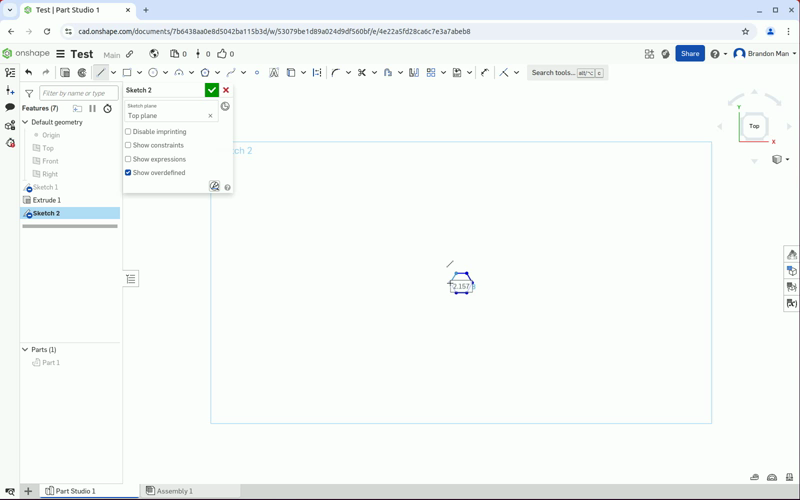
key_up(shift)
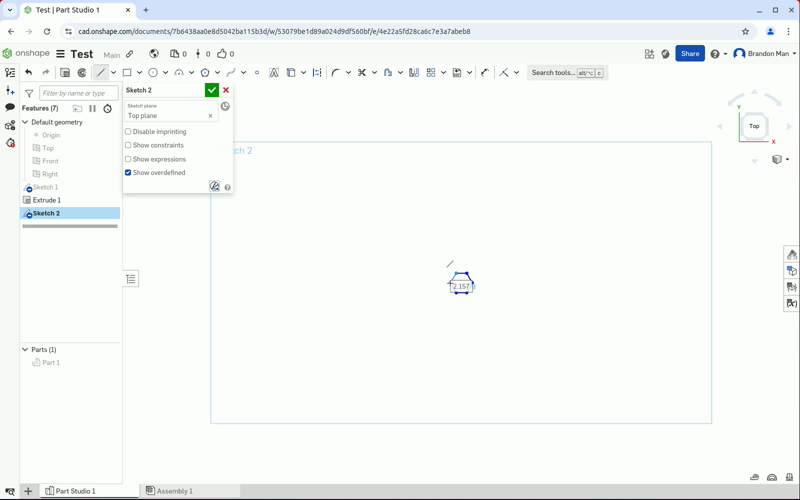
click(450, 282)
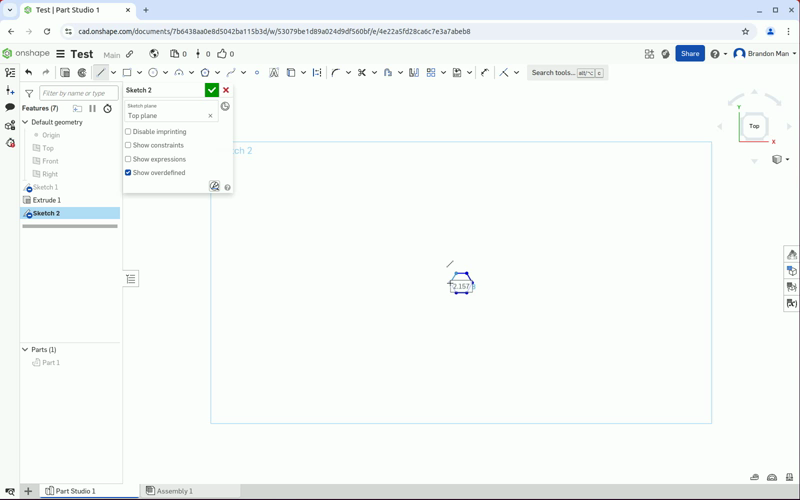
key(esc)
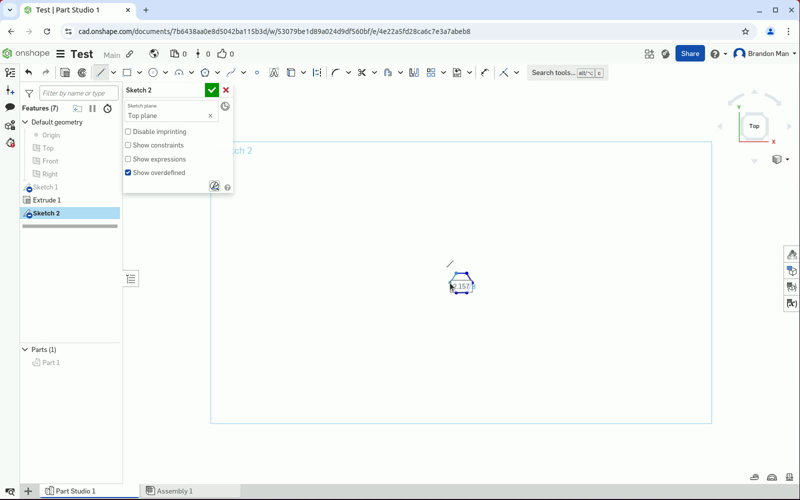
key(c)
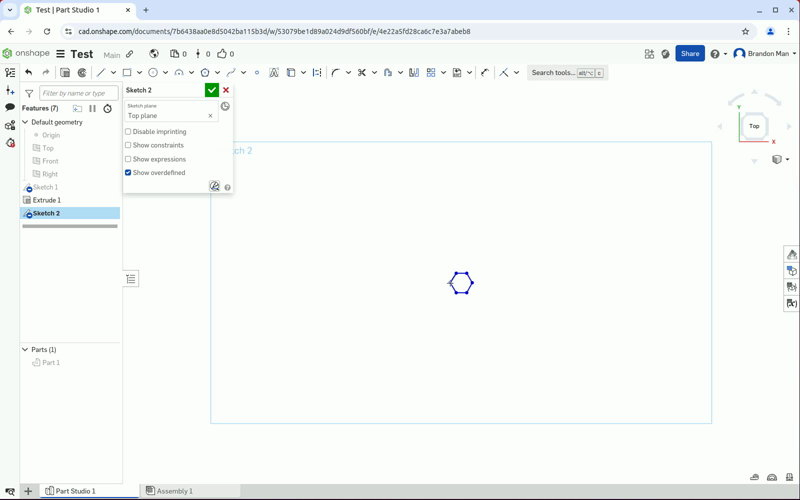
key_down(shift)
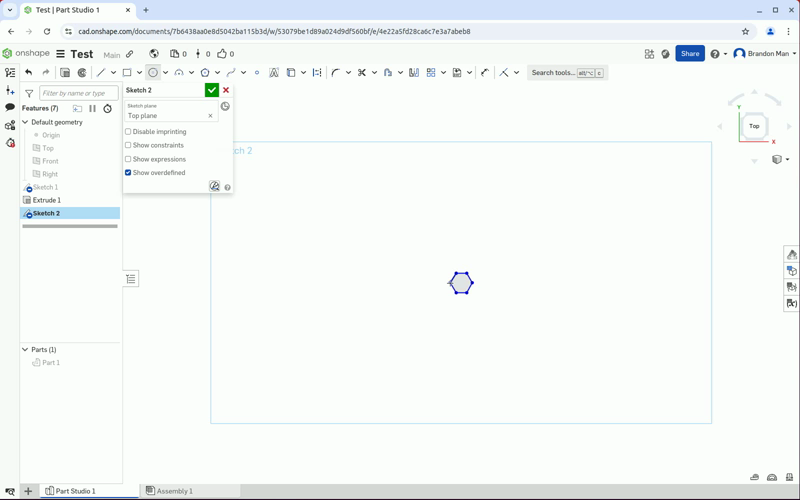
mouse_move(461, 282)
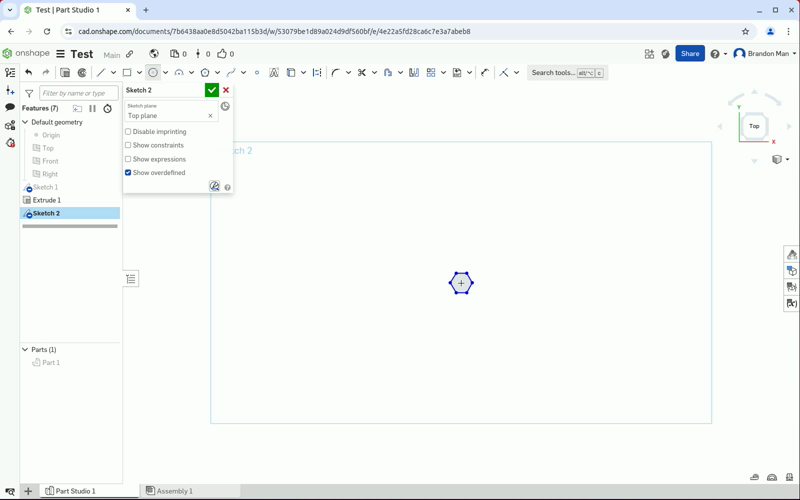
click(461, 282)
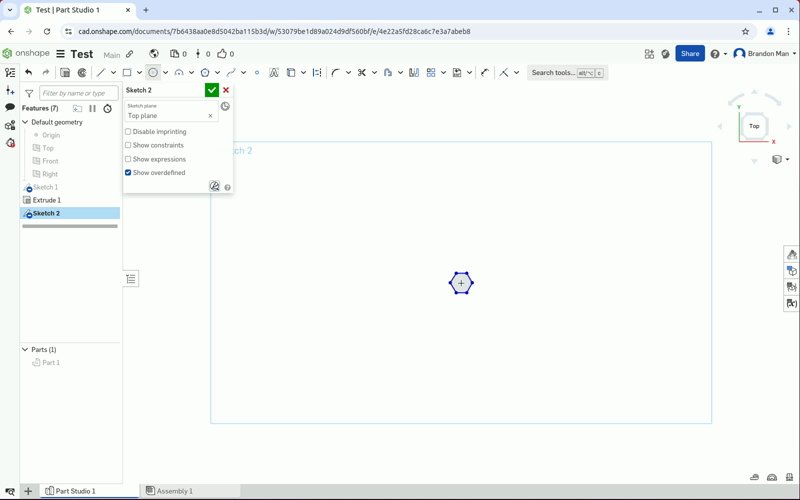
key_up(shift)
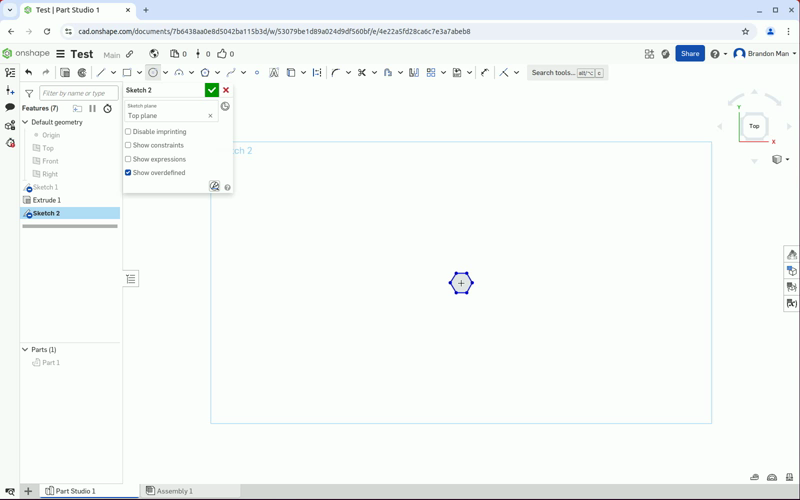
mouse_move(467, 282)
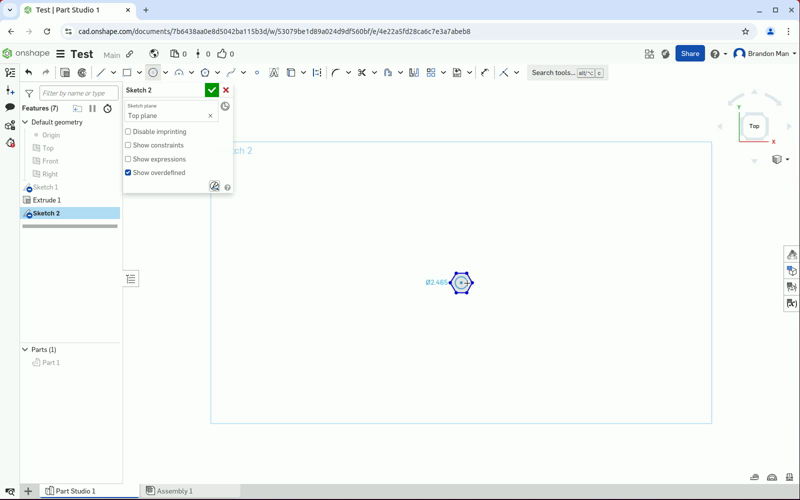
click(467, 282)
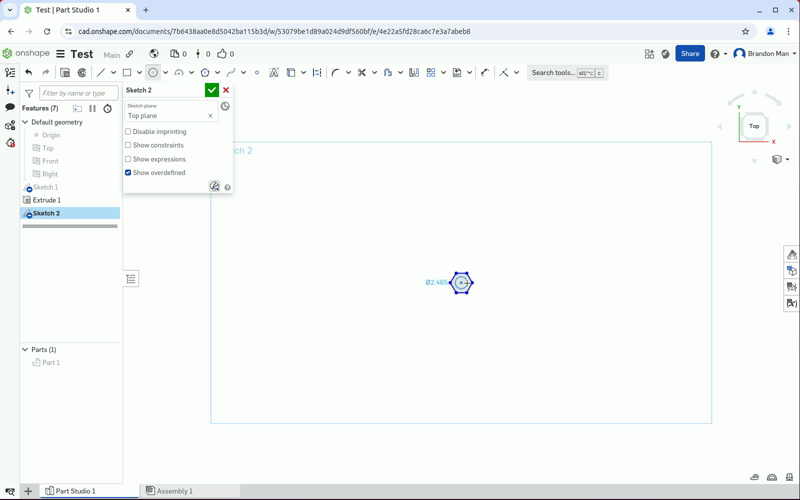
key(esc)
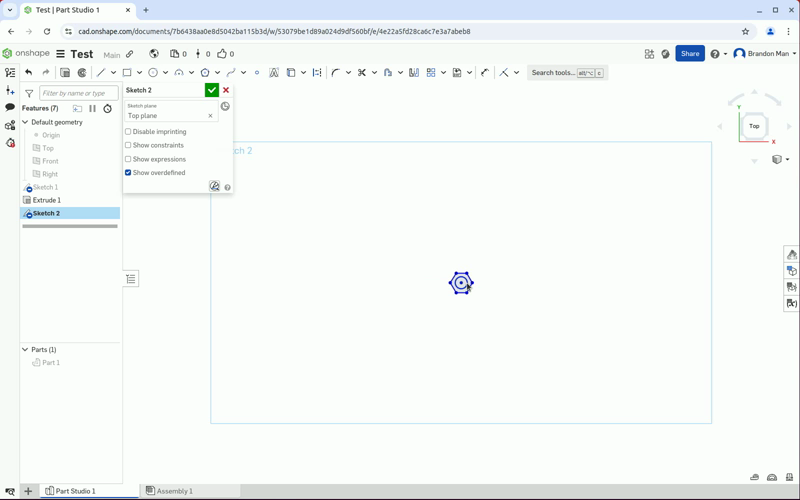
mouse_move(458, 273)
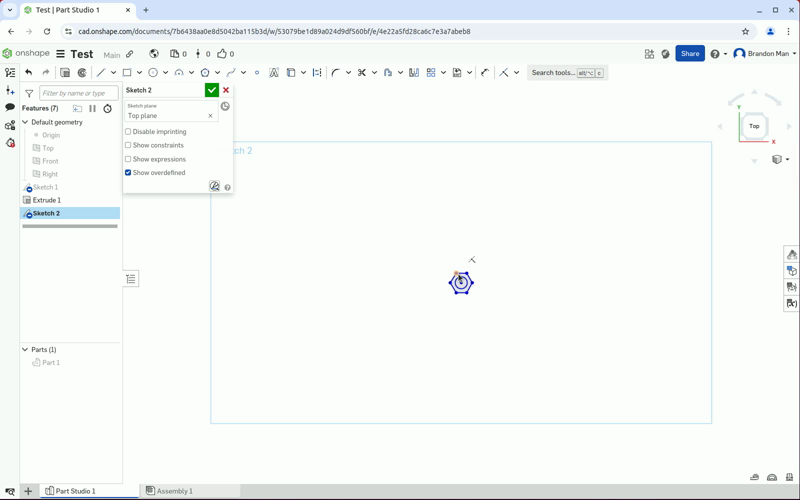
scroll(6)
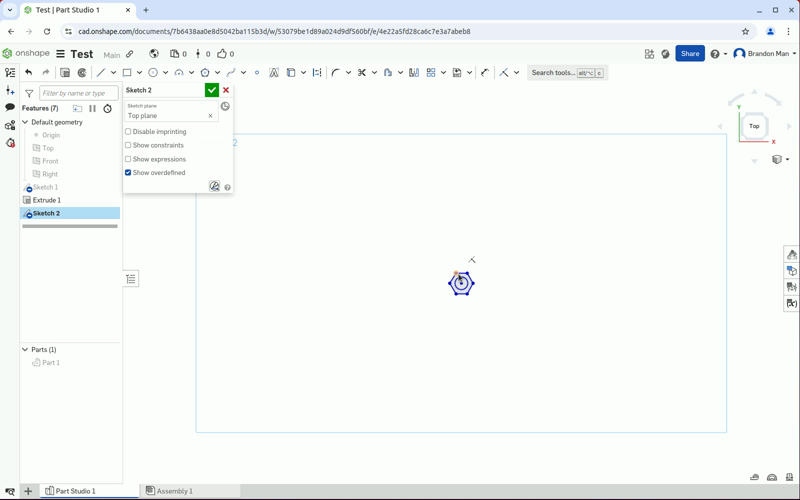
scroll(6)
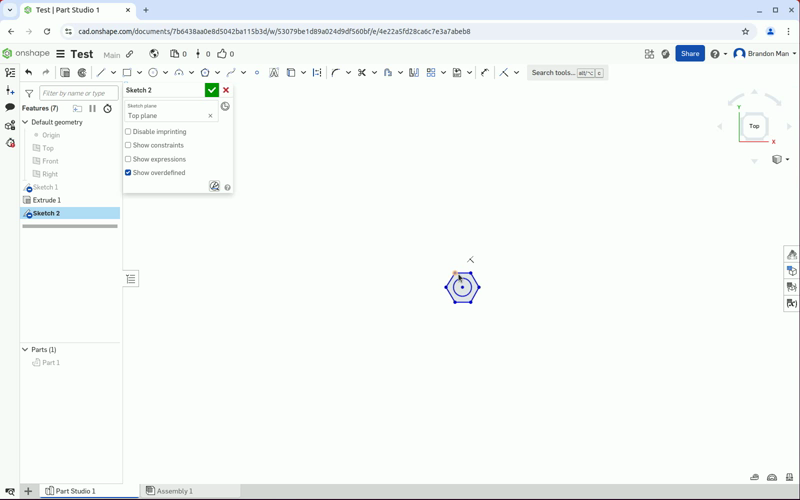
scroll(6)
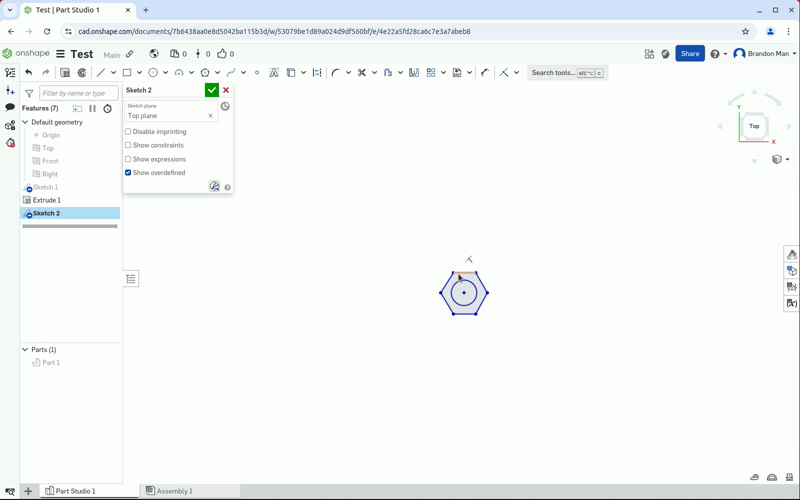
scroll(6)
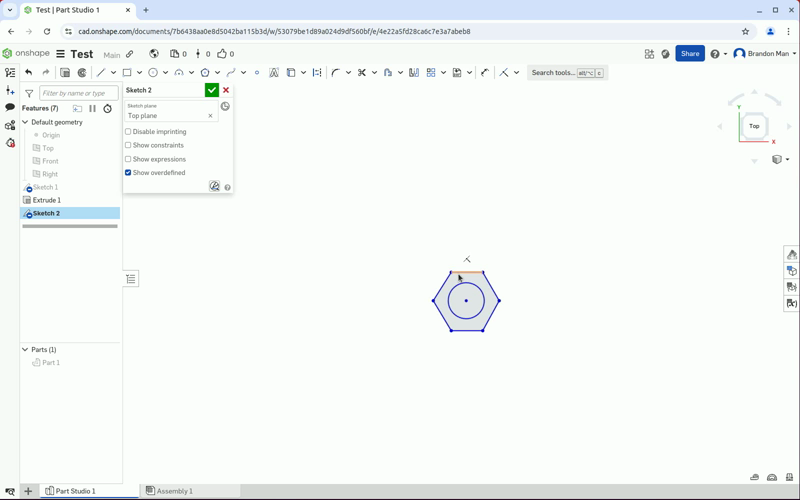
scroll(6)
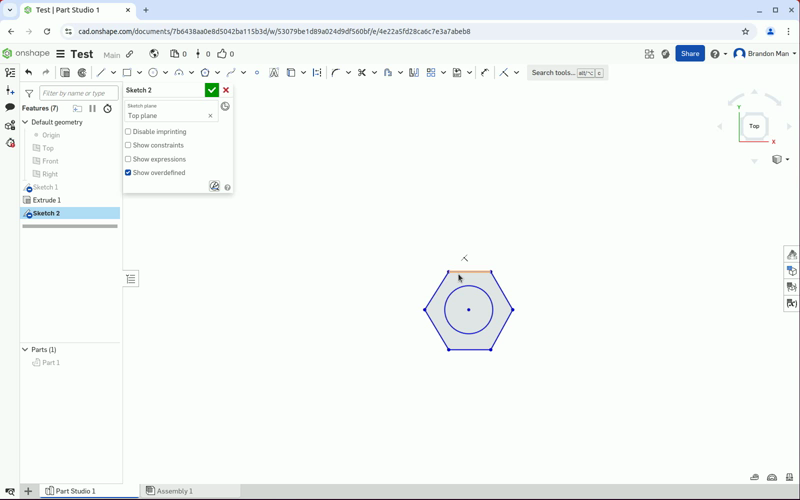
scroll(6)
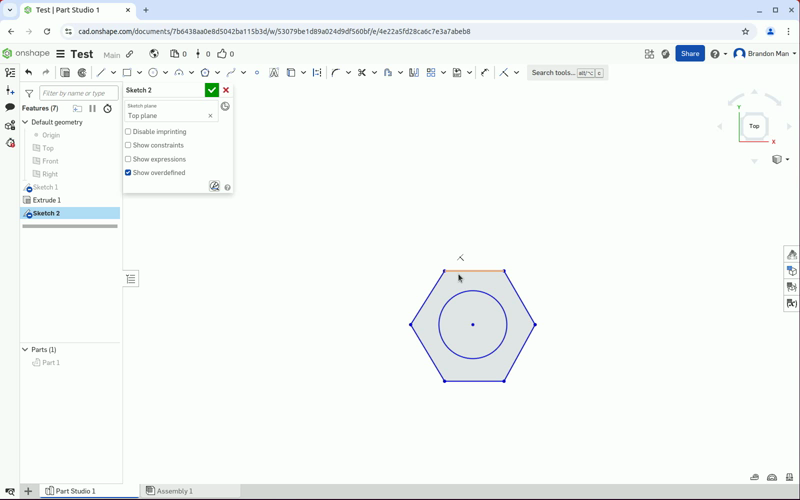
scroll(6)
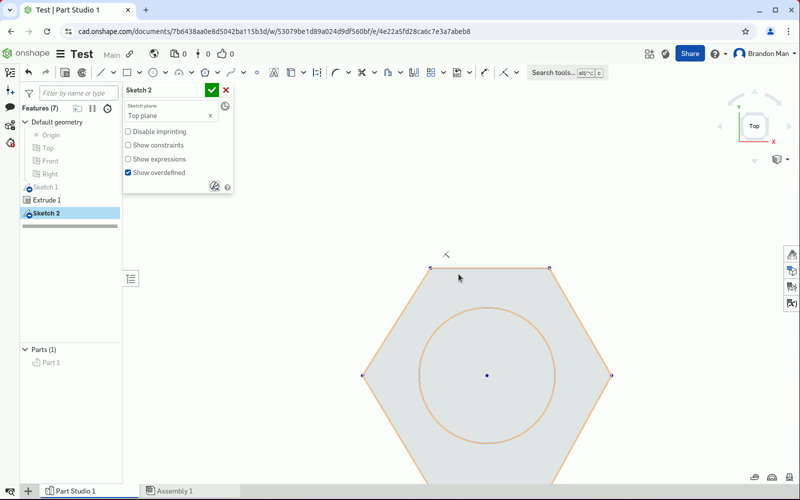
click(458, 273)
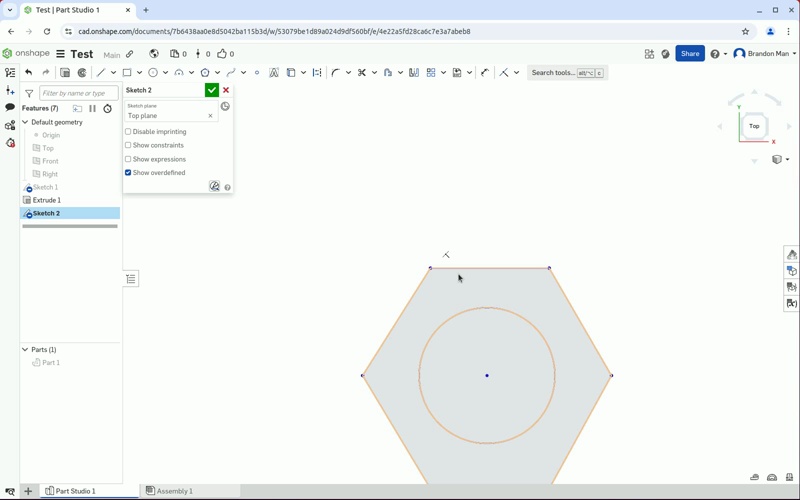
scroll(-6)
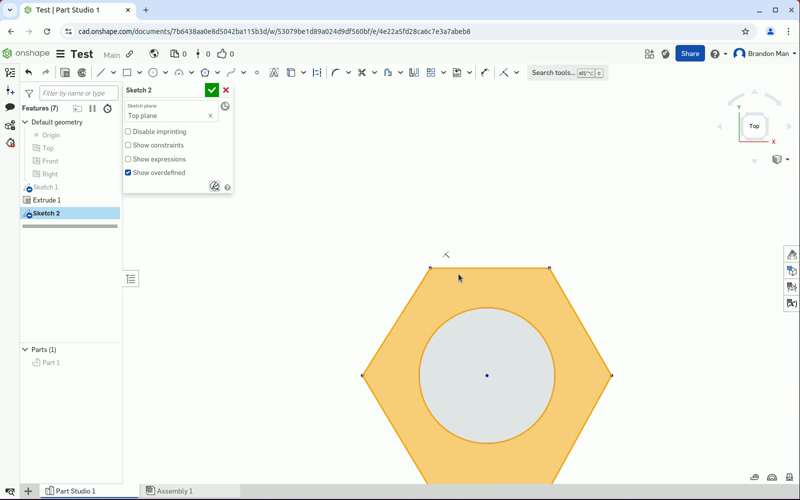
scroll(-6)
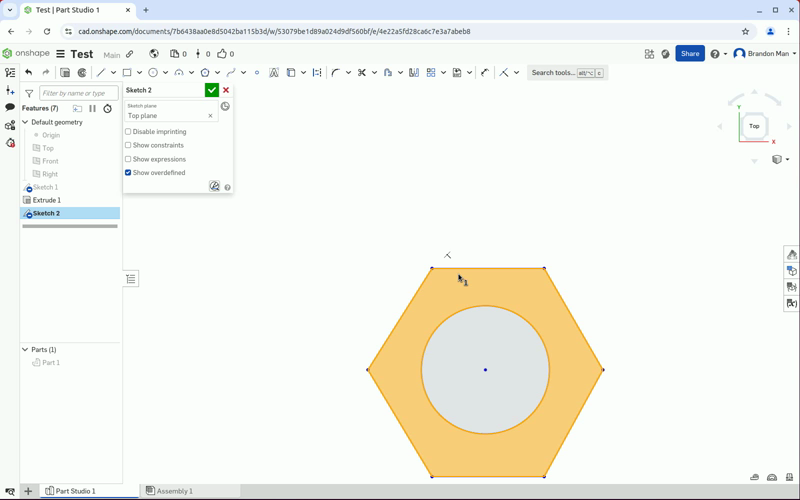
scroll(-6)
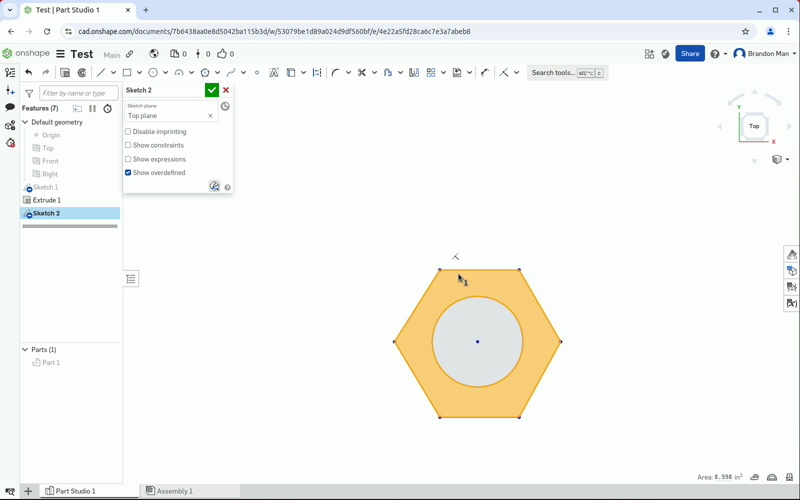
scroll(-6)
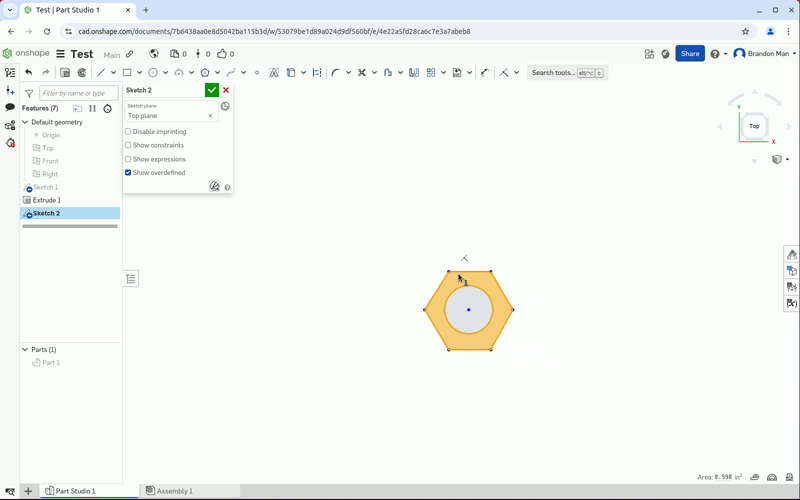
scroll(-6)
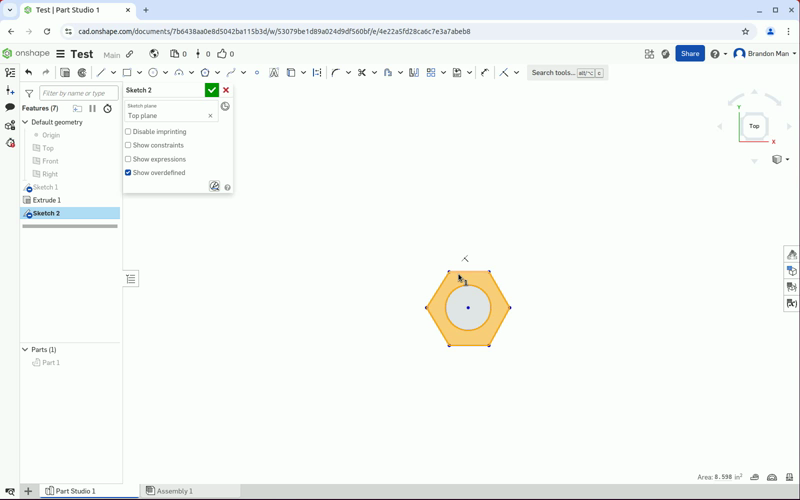
scroll(-6)
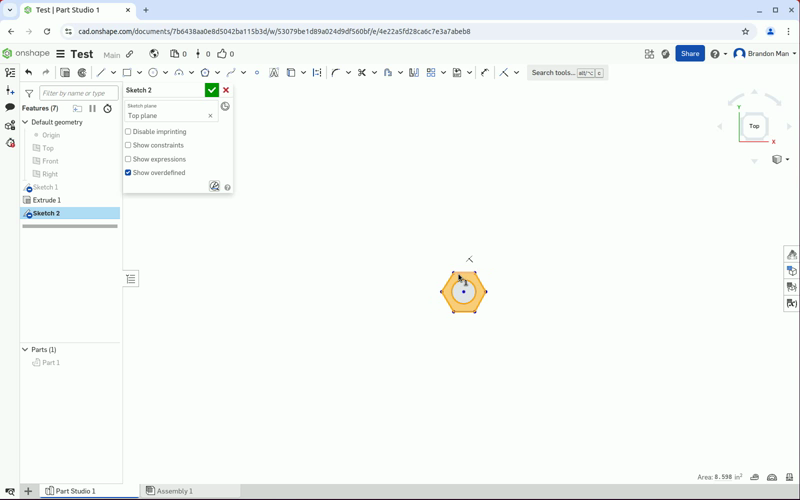
scroll(-6)
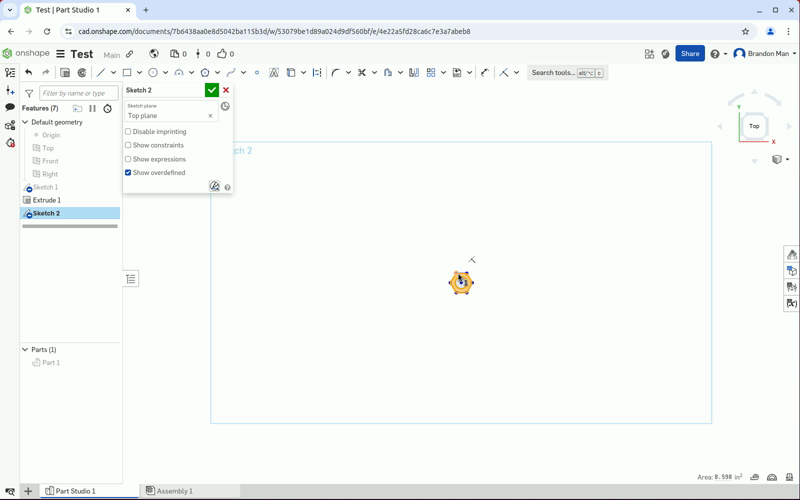
mouse_move(73, 352)
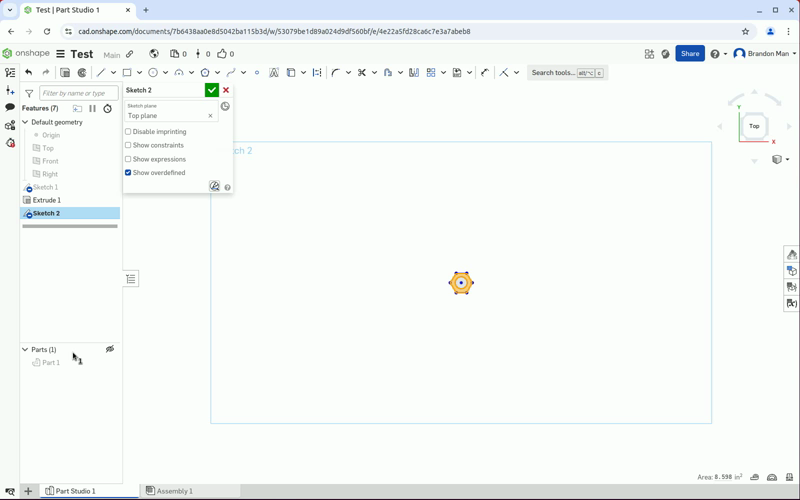
key(shift+y)
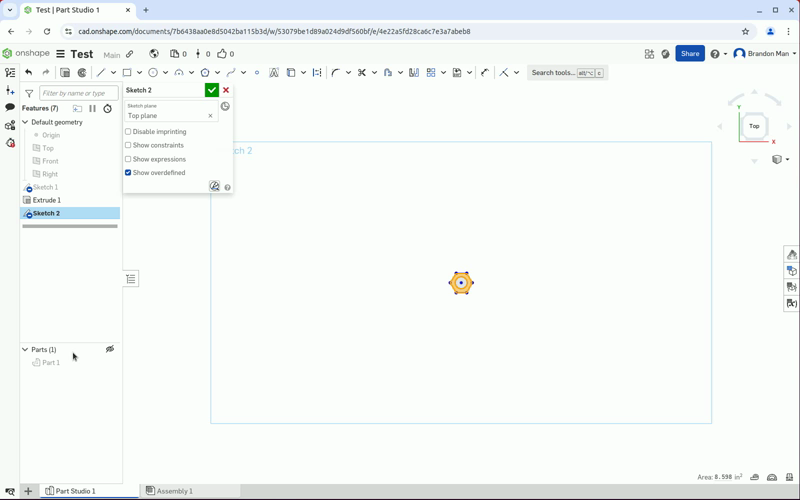
key(shift+e)
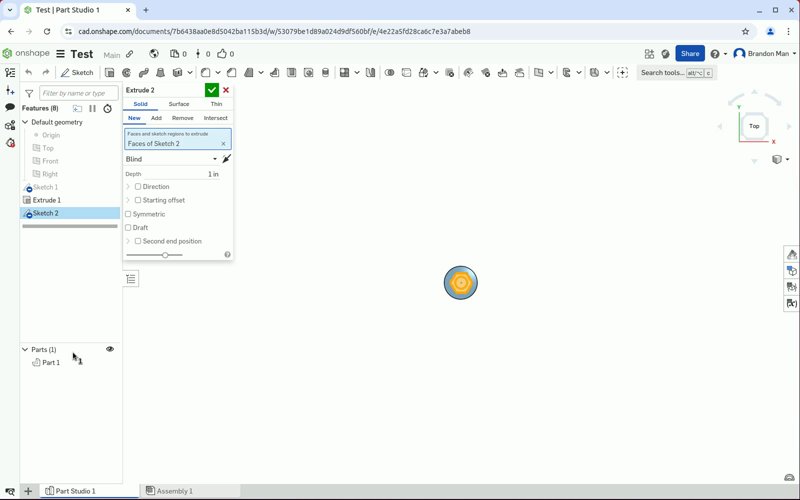
mouse_move(143, 106)
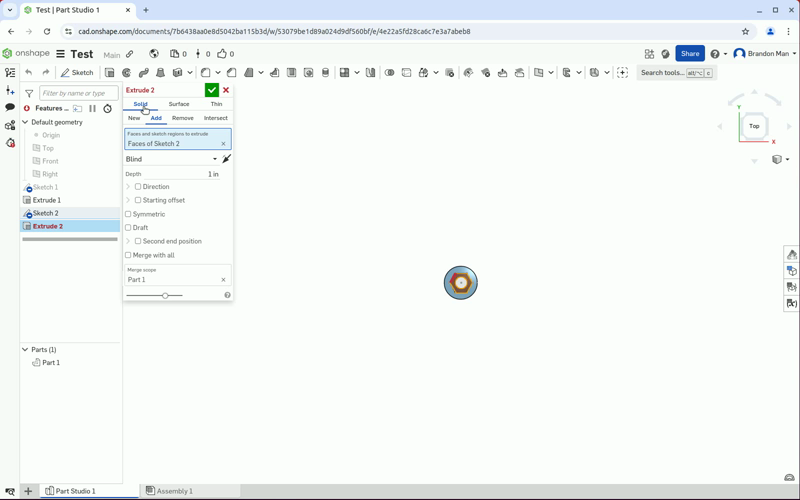
click(143, 106)
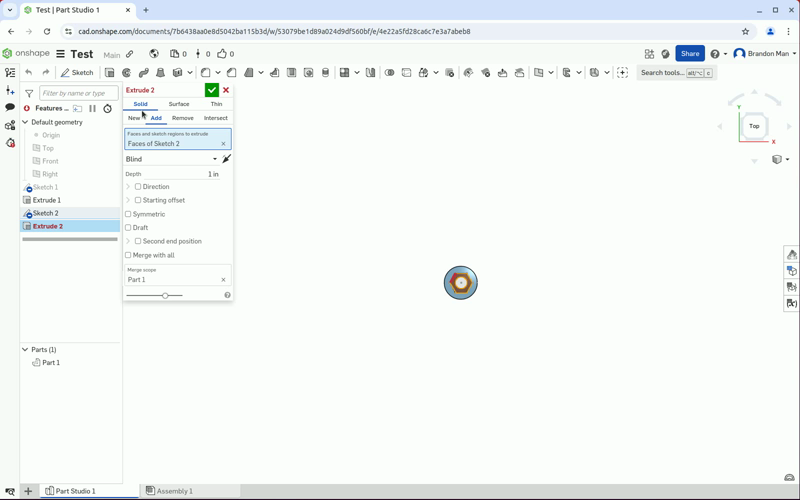
mouse_move(137, 120)
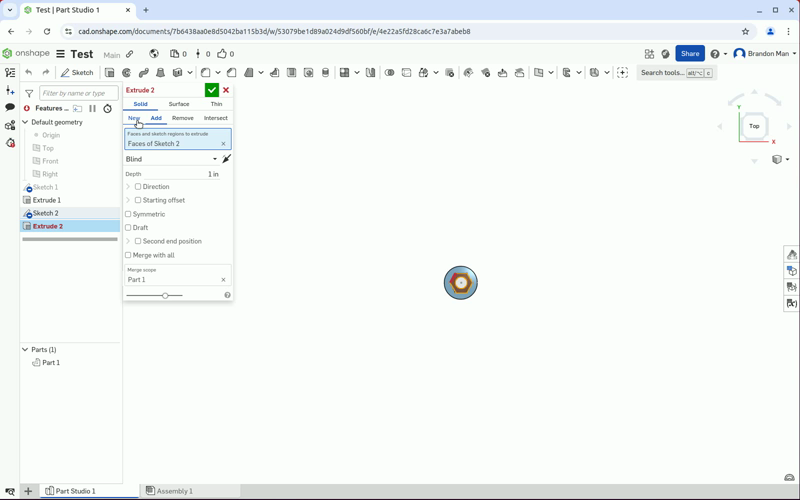
click(137, 120)
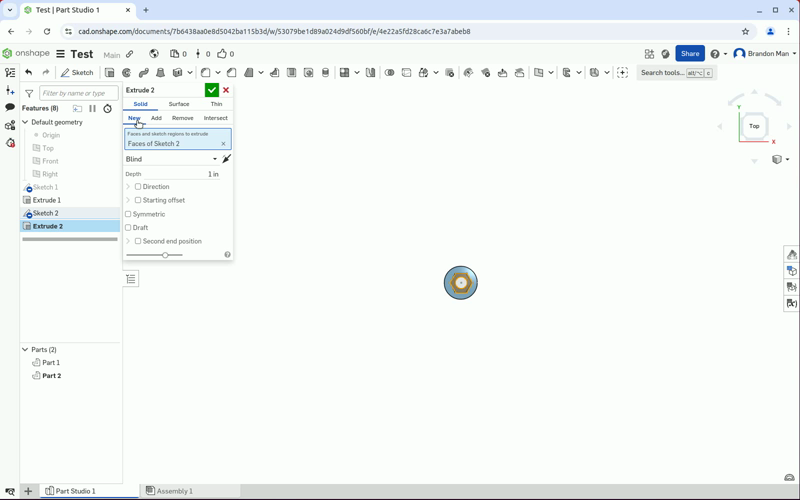
key(tab, 4)
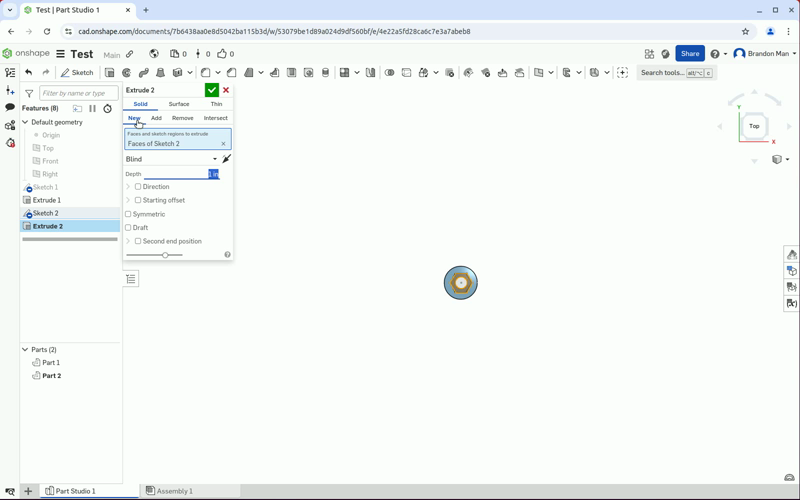
text(2.648)
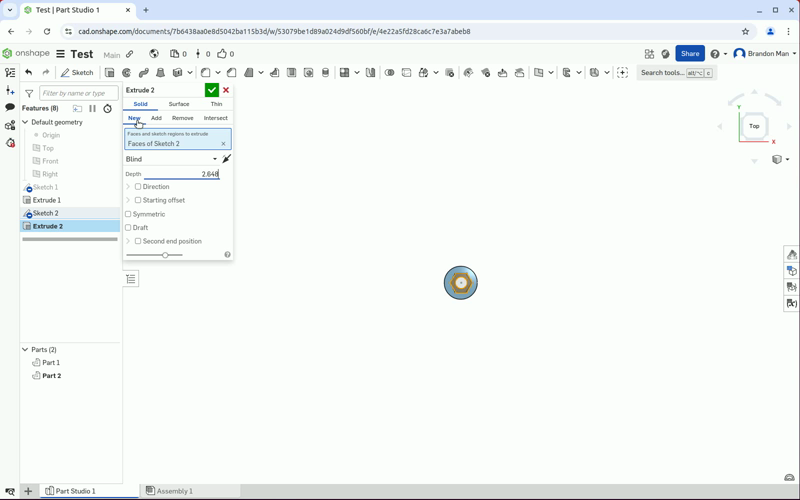
key(enter)
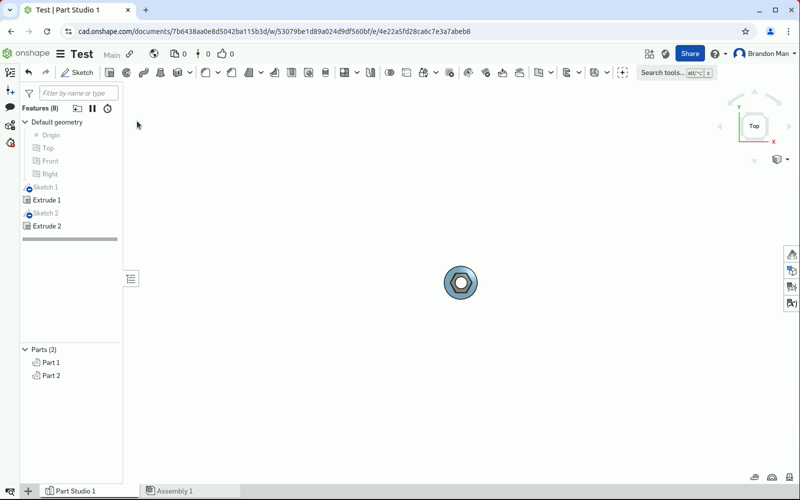
key(shift+h)
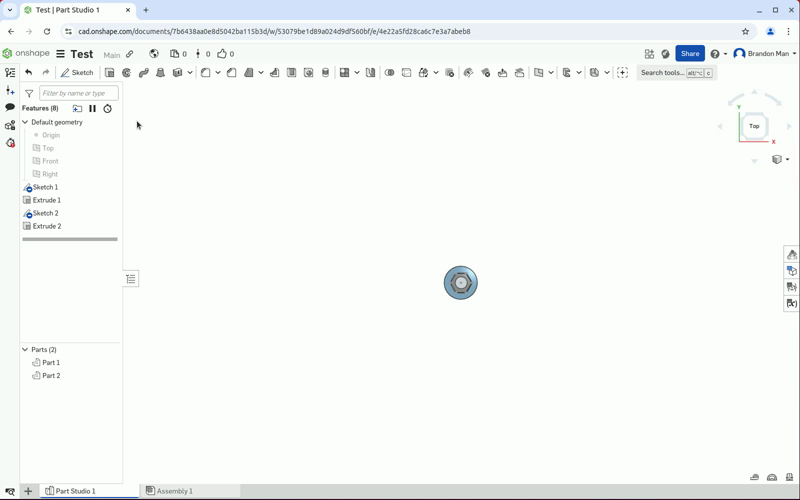
key(shift+h)
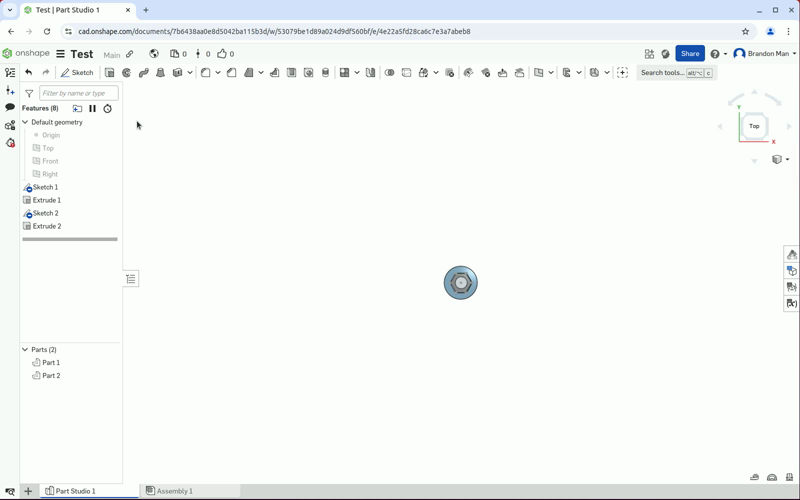
key(shift+7)
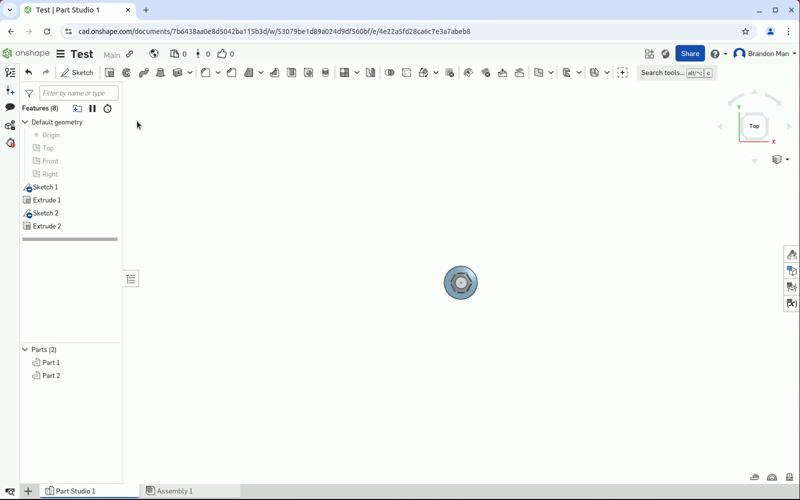
key(up, 3)
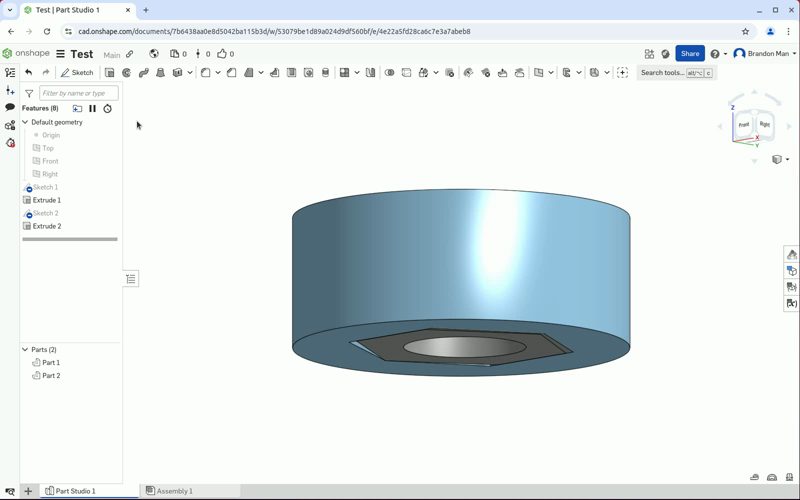
key(left, 3)
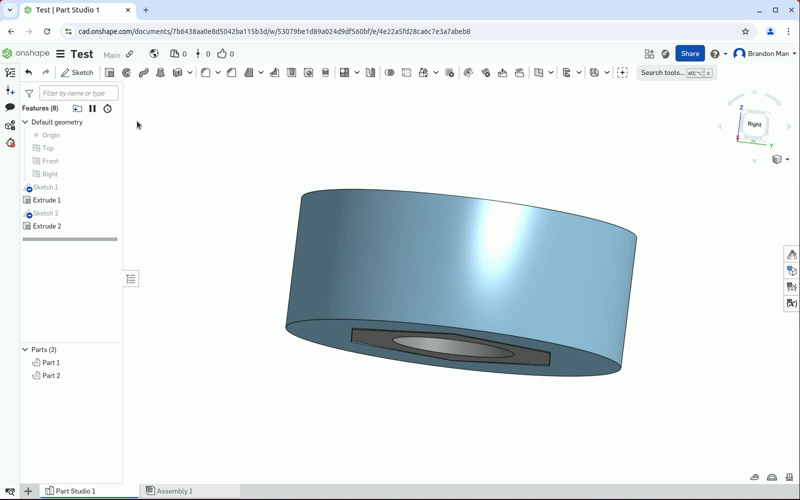
key(right, 3)
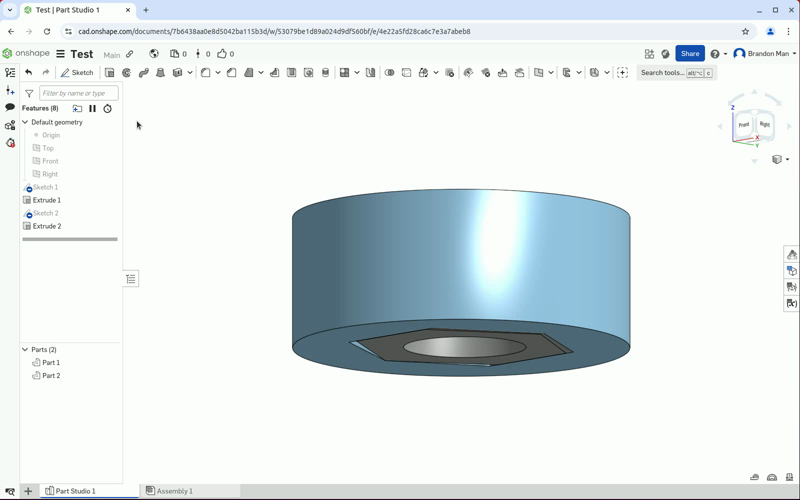
key(down, 3)
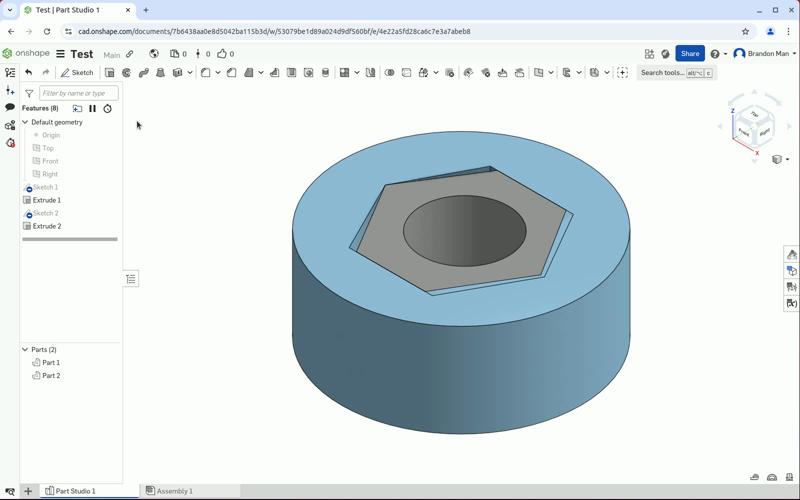
mouse_move(73, 189)
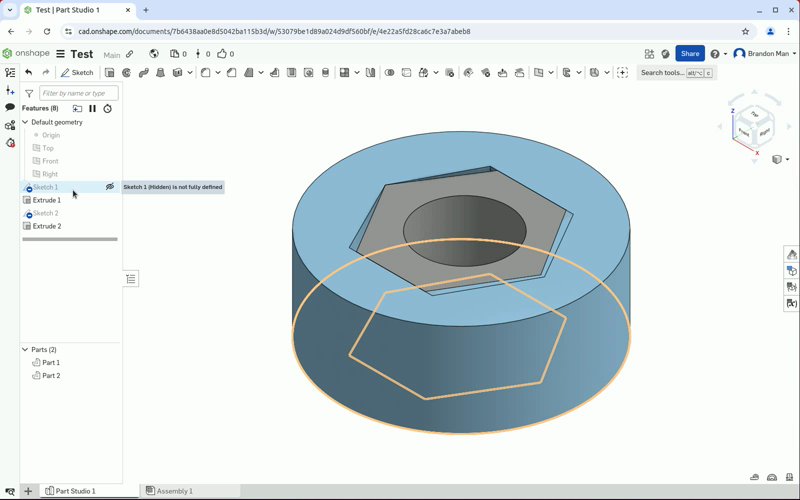
click(73, 189)